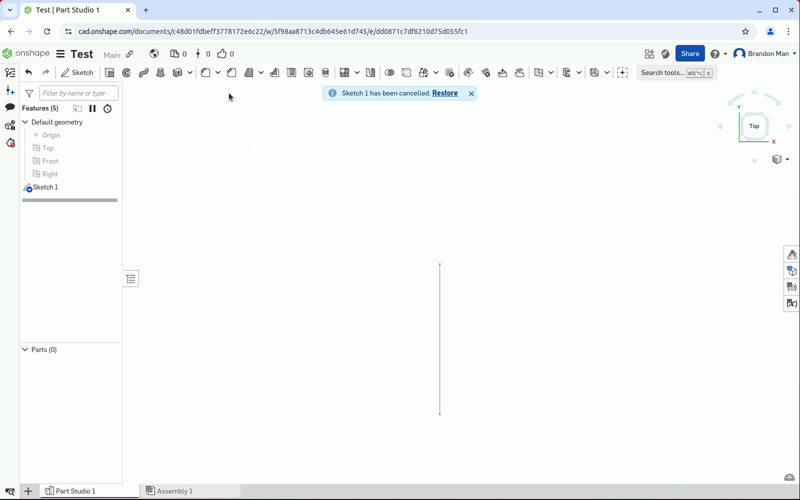
key(shift+h)
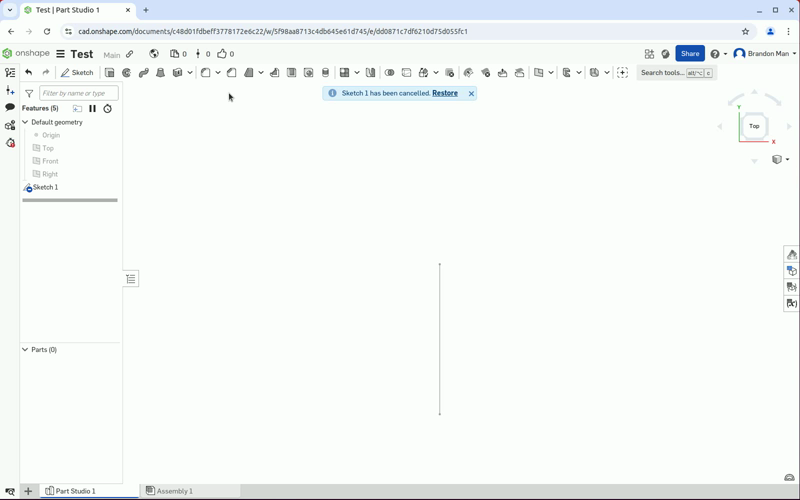
key(shift+s)
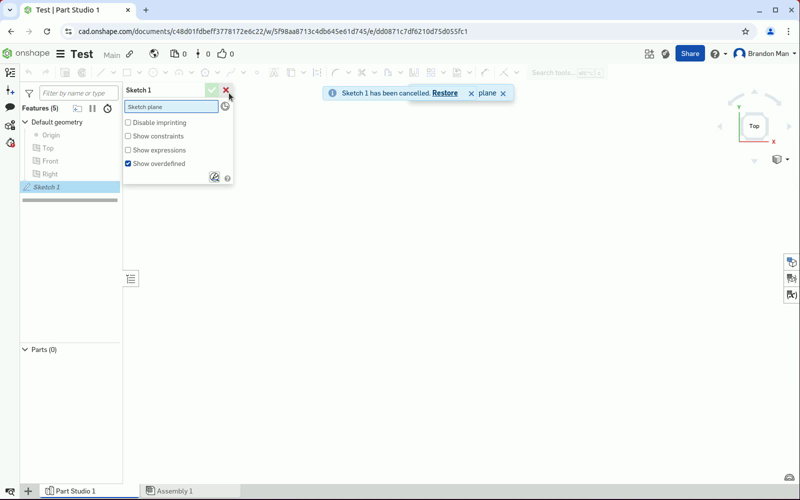
mouse_move(73, 150)
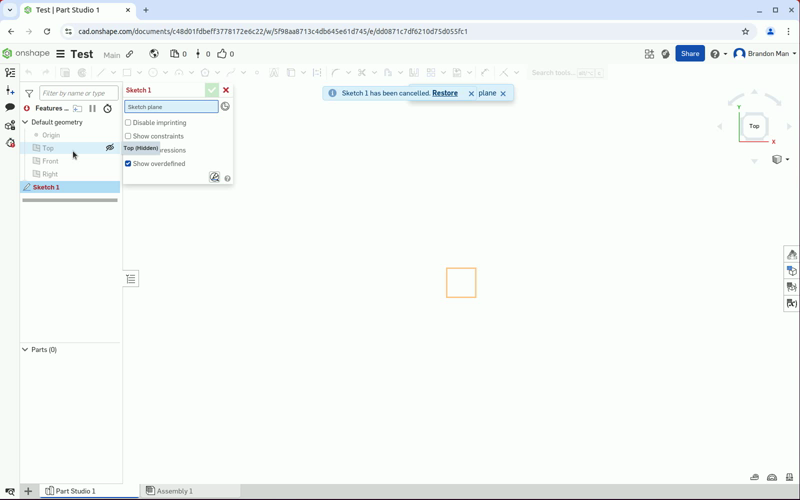
click(73, 150)
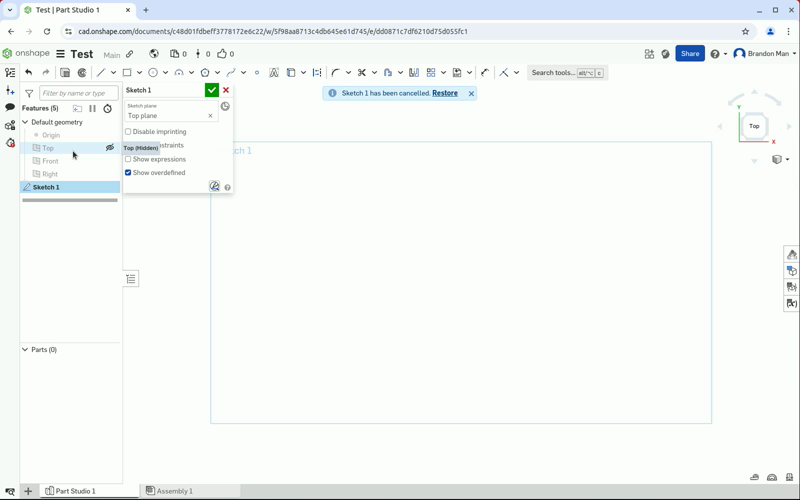
mouse_move(73, 352)
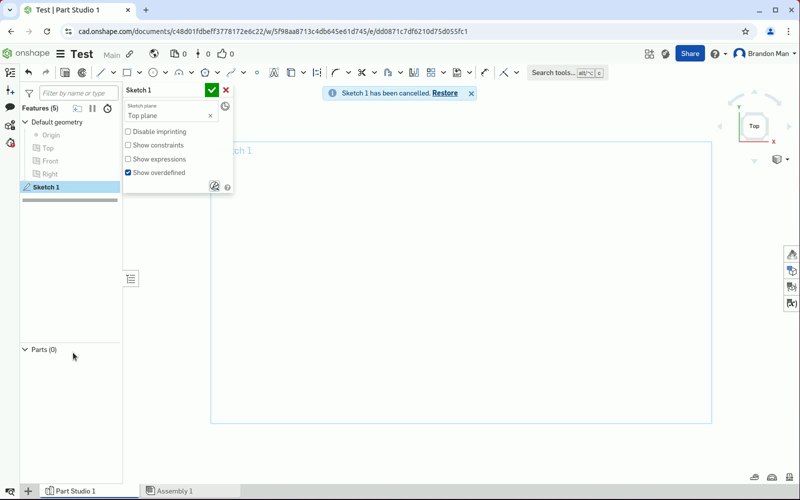
key(y)
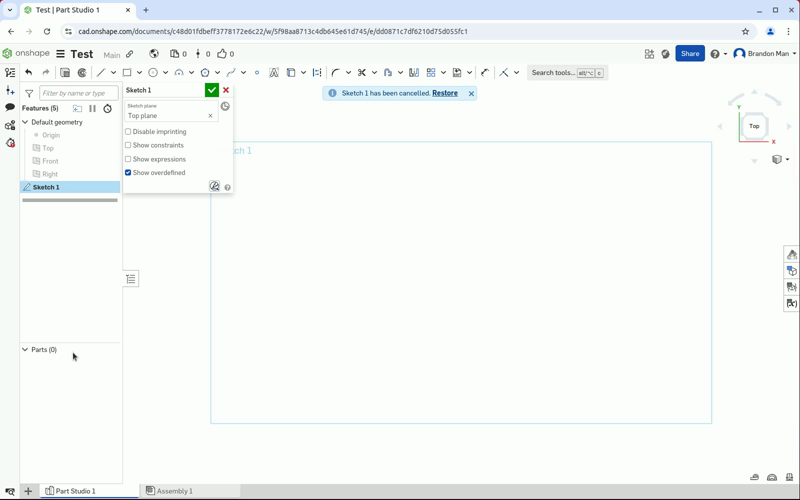
key(c)
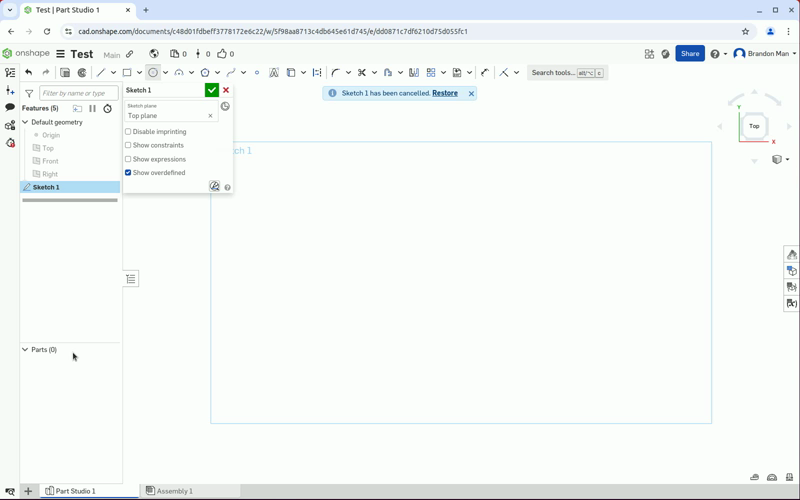
key_down(shift)
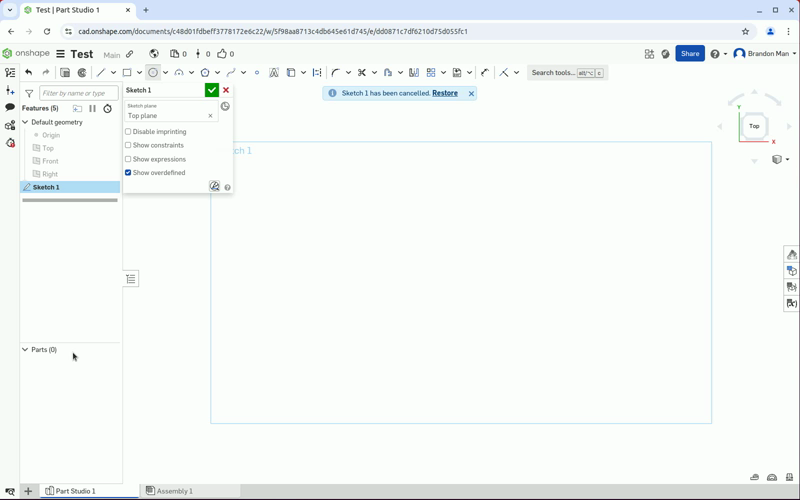
mouse_move(461, 282)
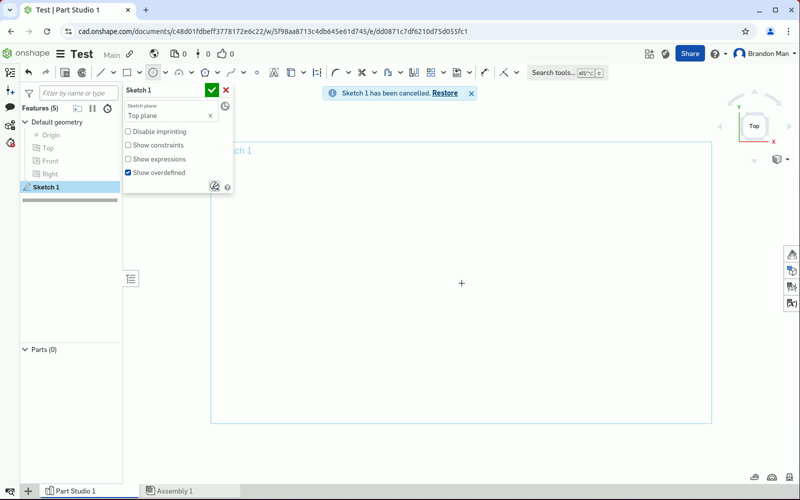
click(461, 282)
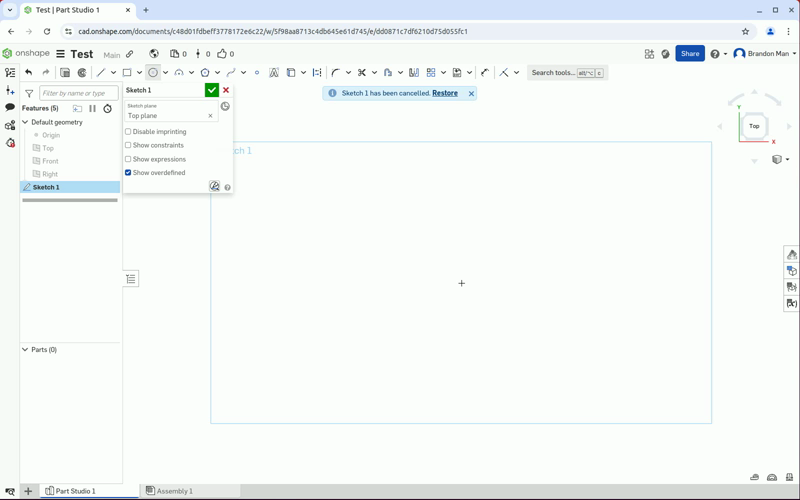
key_up(shift)
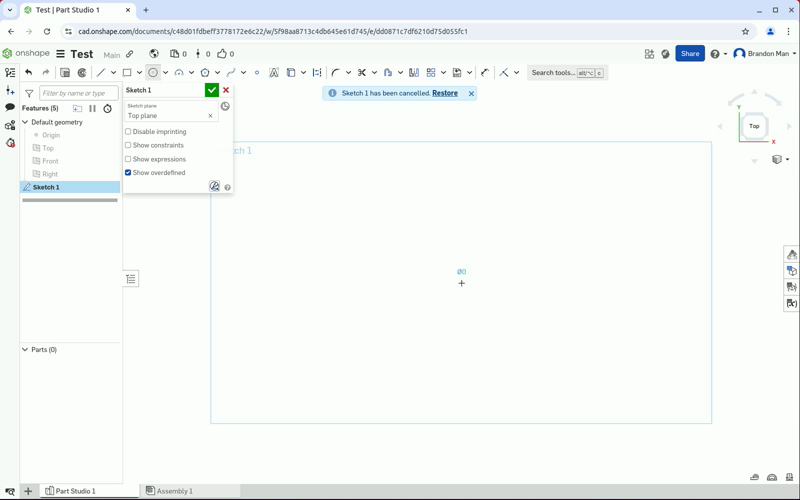
mouse_move(533, 282)
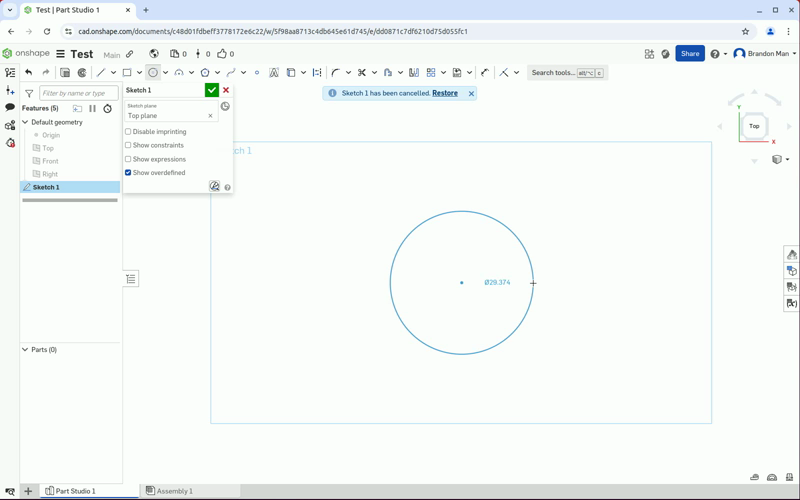
click(533, 282)
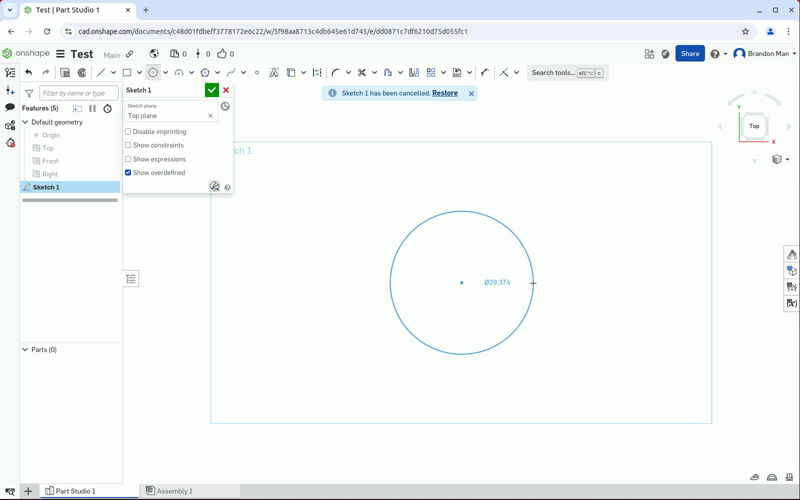
key(esc)
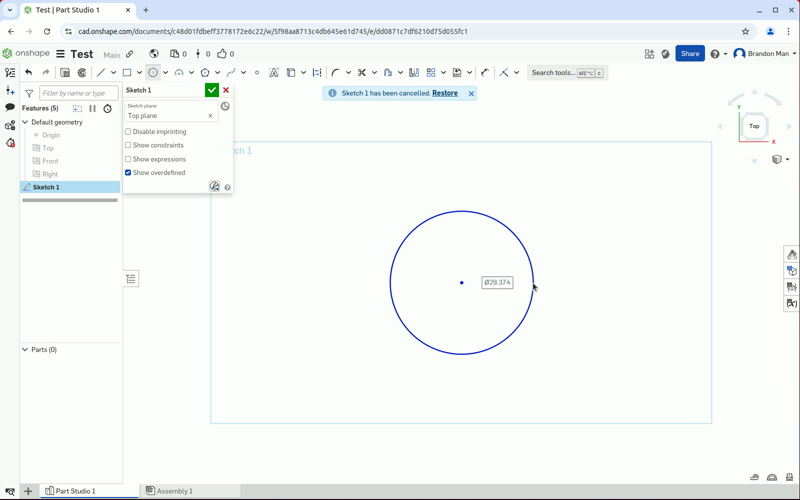
mouse_move(516, 309)
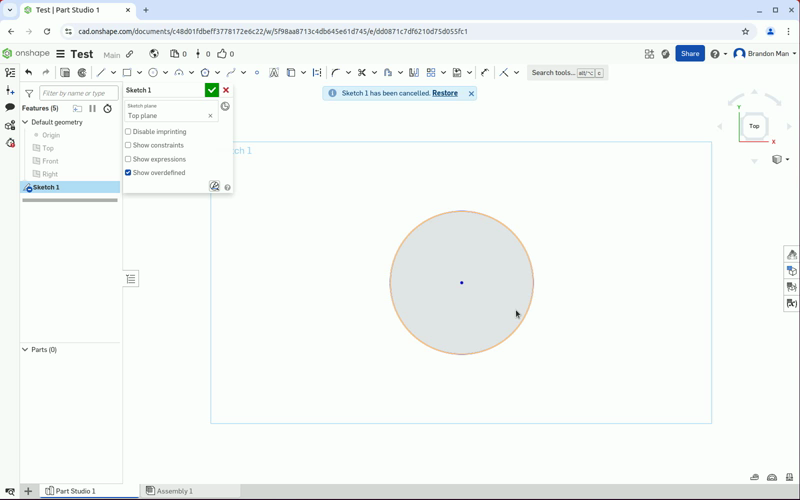
click(516, 309)
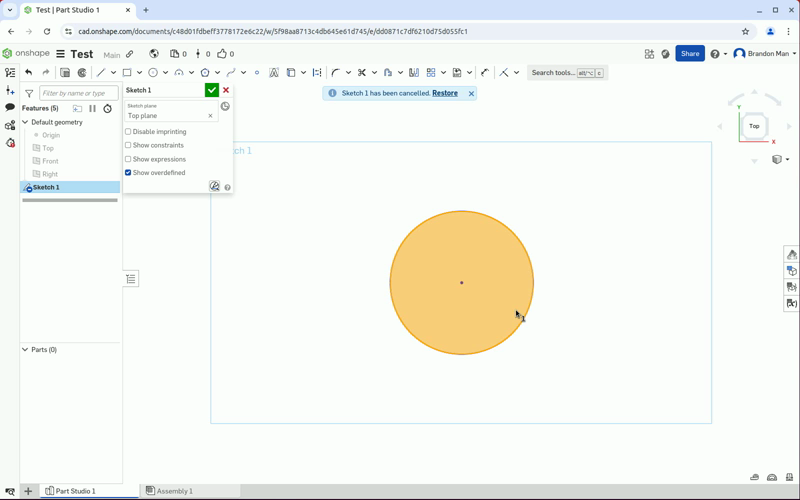
mouse_move(73, 352)
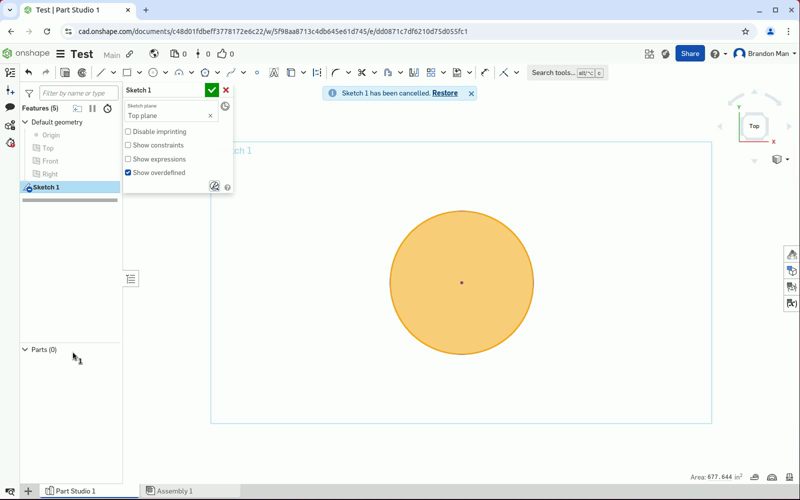
key(shift+y)
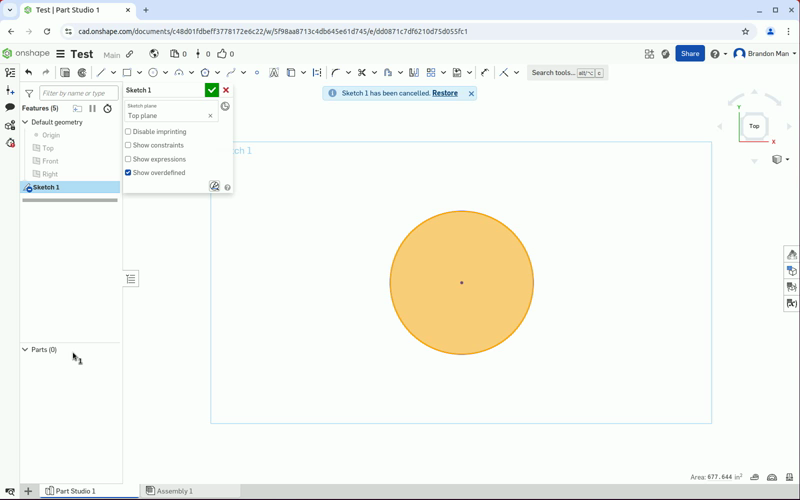
key(shift+e)
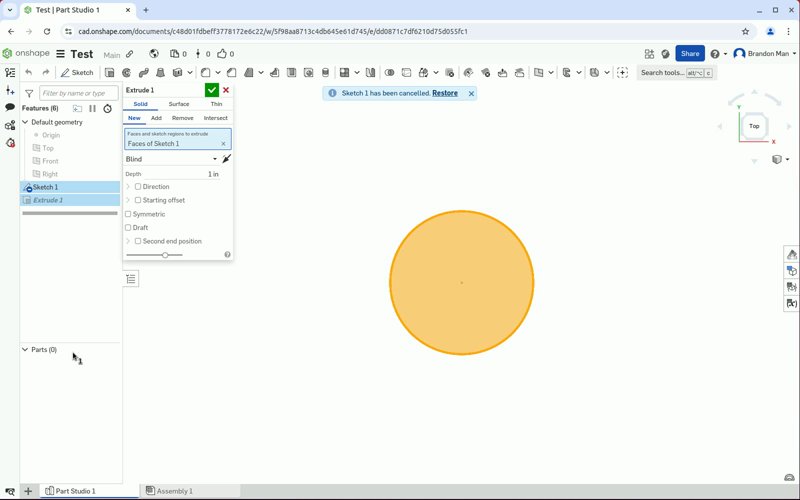
mouse_move(143, 106)
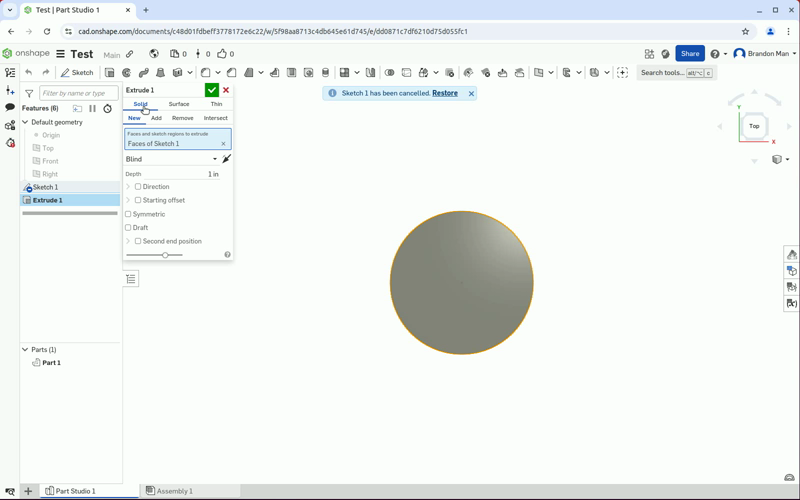
click(143, 106)
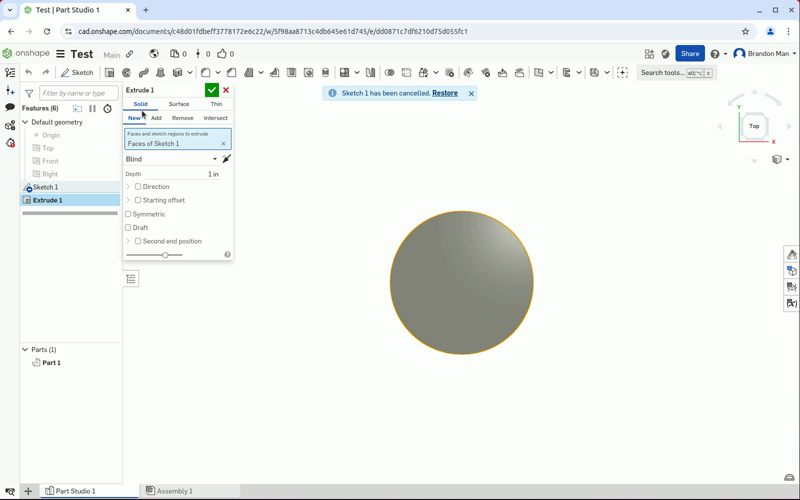
mouse_move(137, 120)
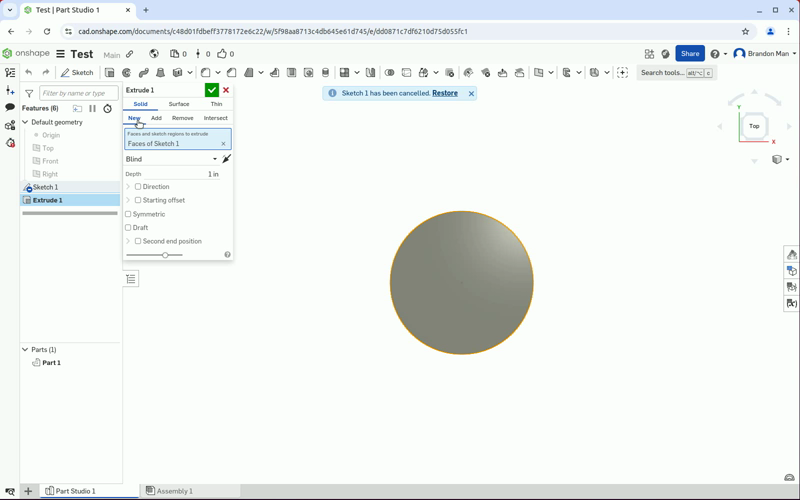
click(137, 120)
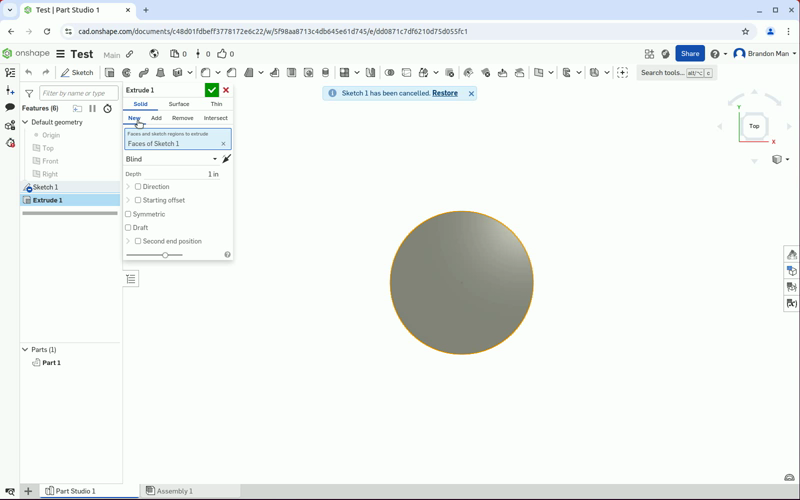
key(tab, 4)
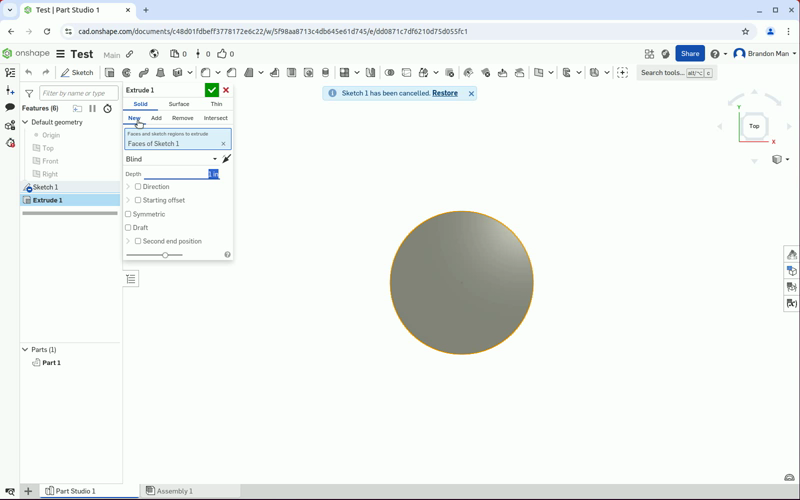
text(13.961)
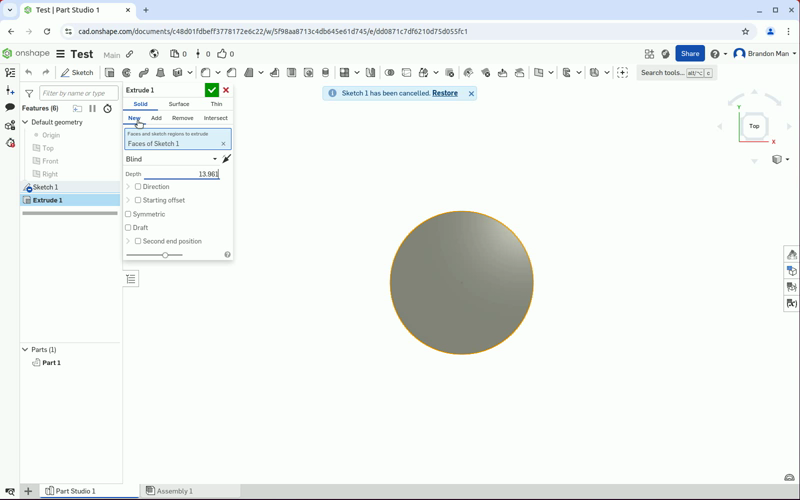
key(enter)
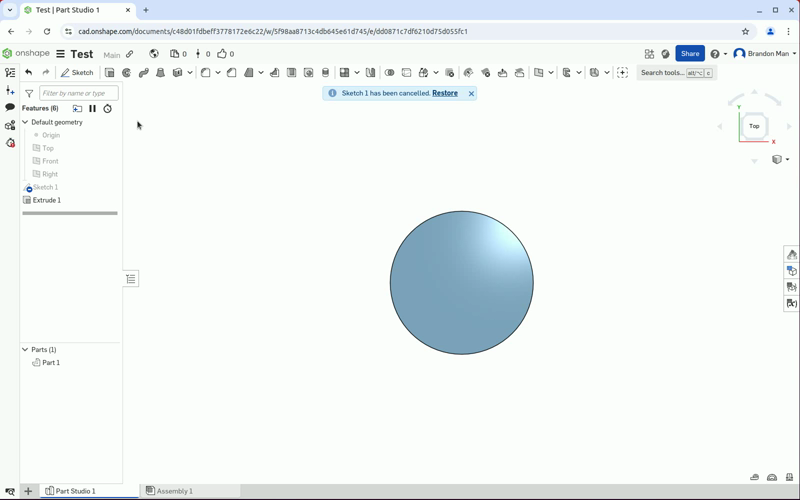
key(shift+h)
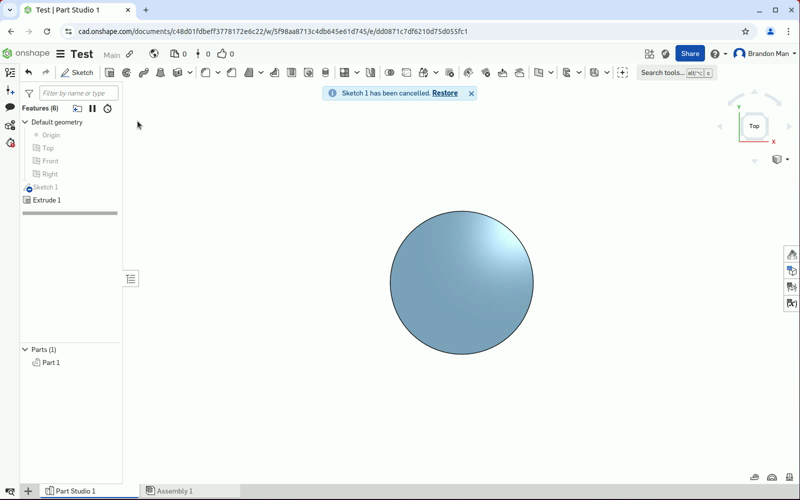
key(shift+h)
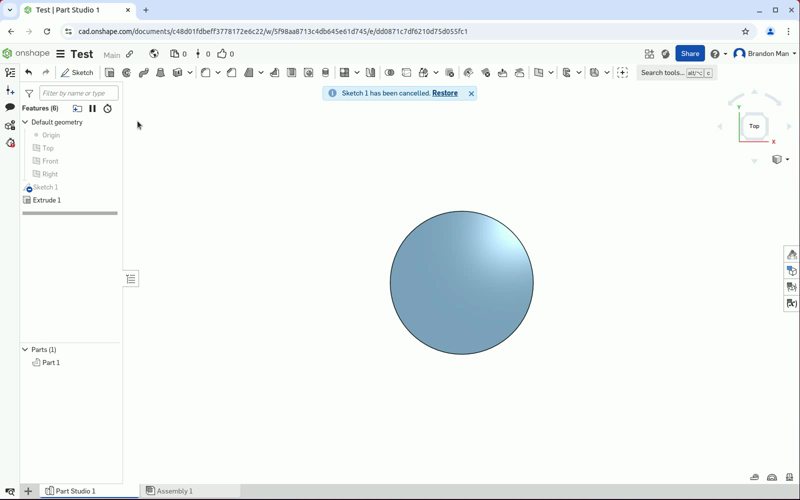
mouse_move(73, 189)
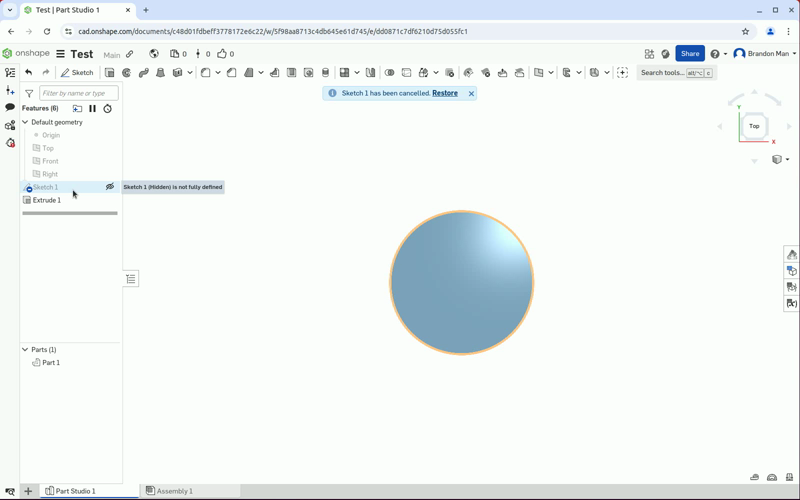
click(73, 189)
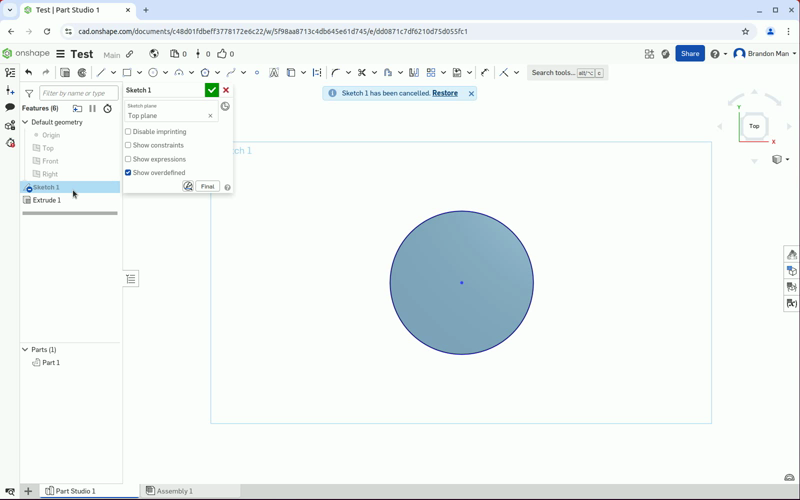
mouse_move(229, 92)
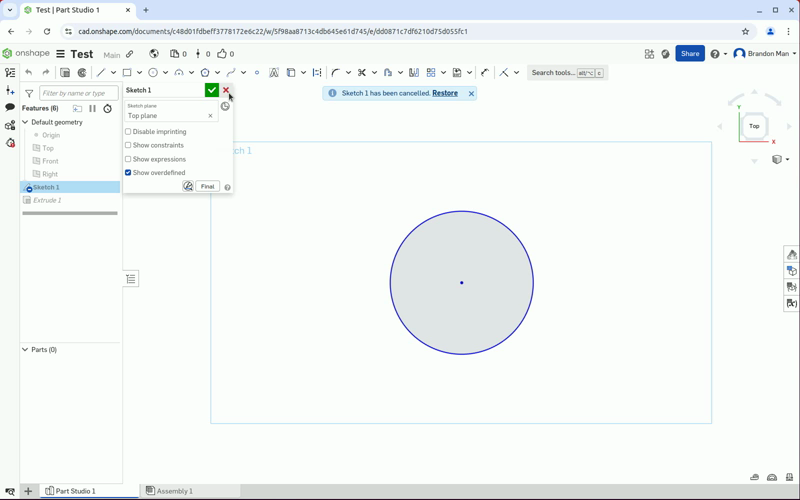
click(229, 92)
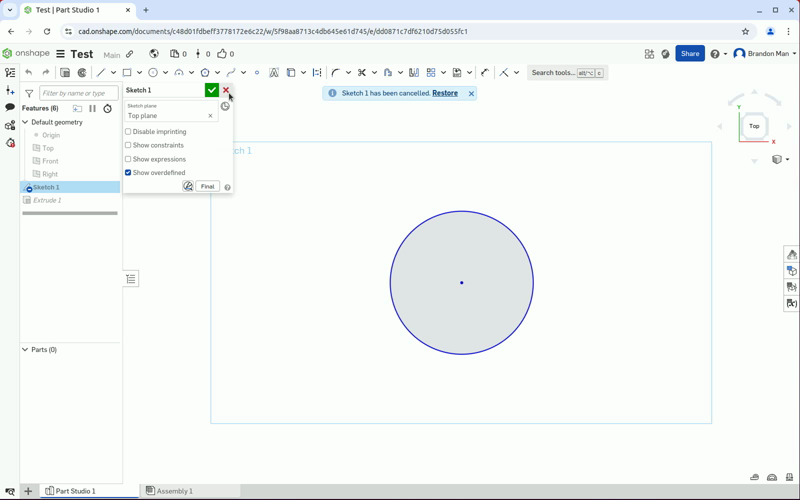
key(shift+s)
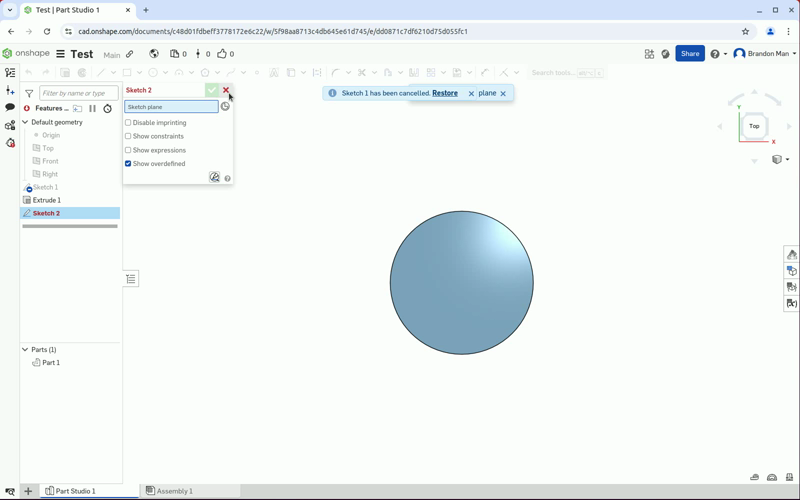
mouse_move(73, 150)
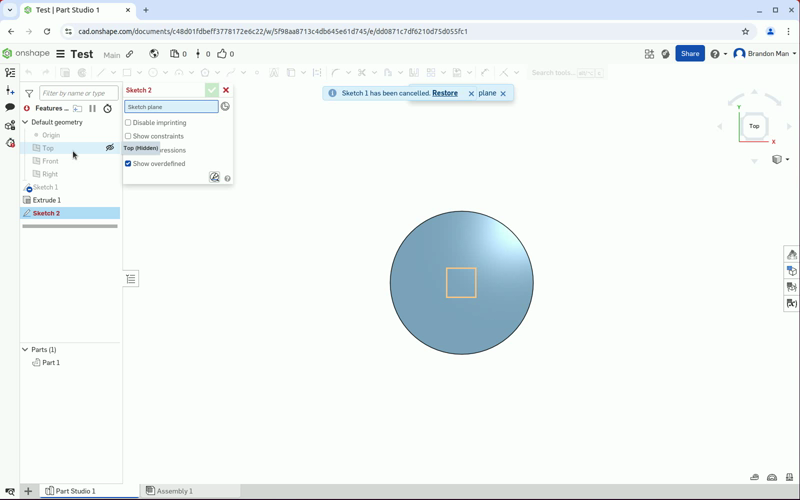
click(73, 150)
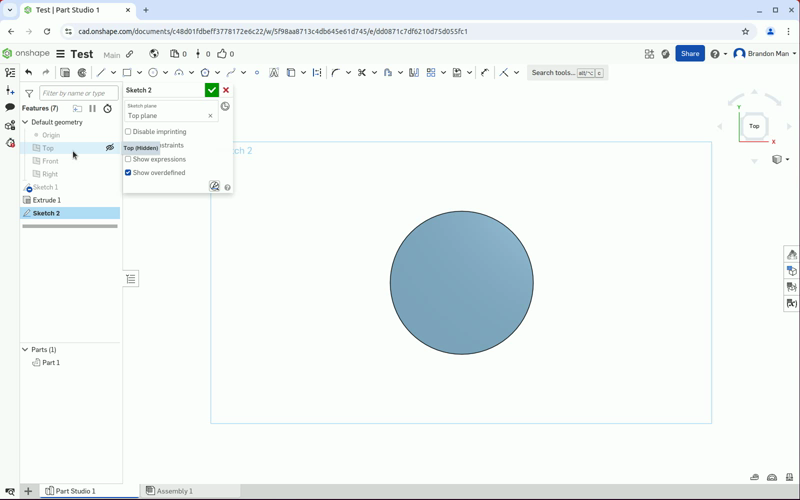
mouse_move(73, 352)
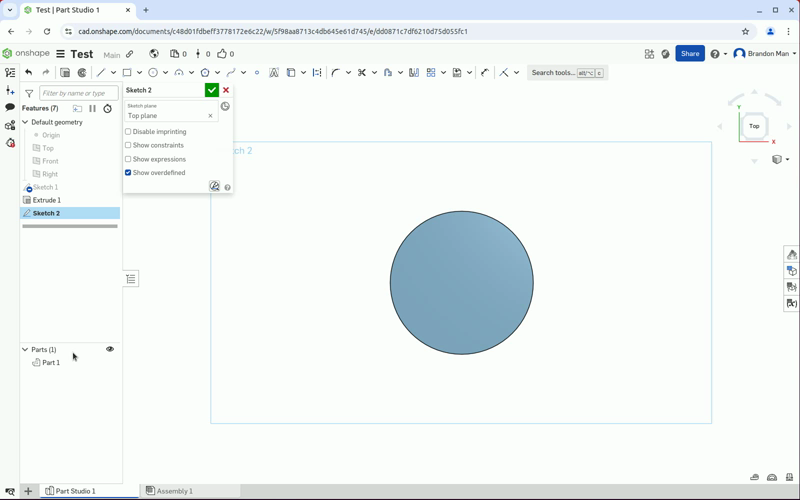
key(y)
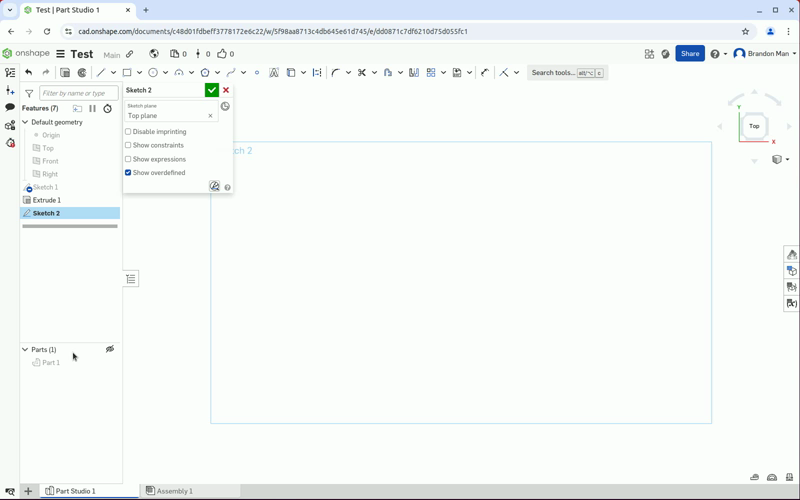
key(a)
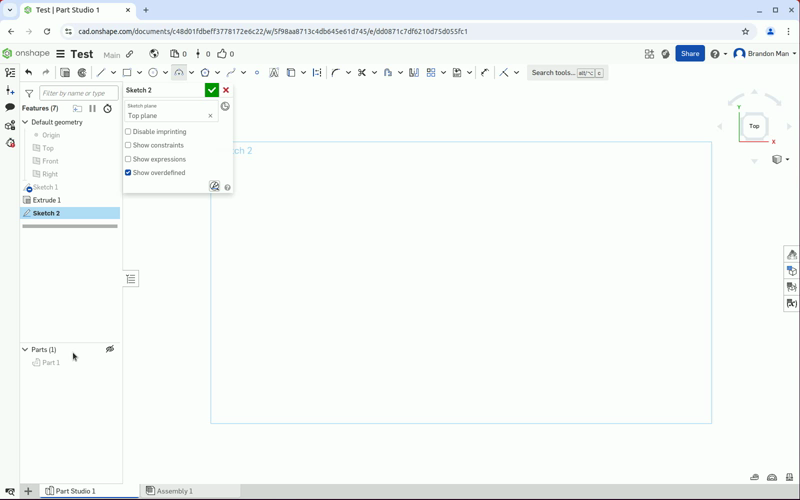
key_down(shift)
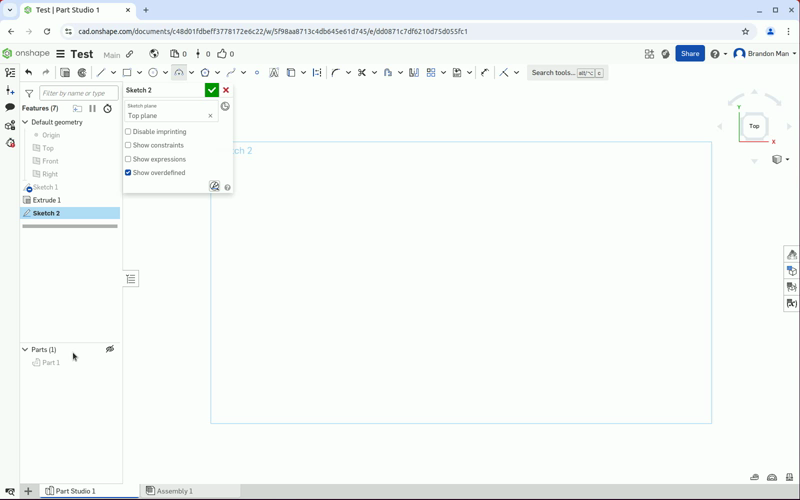
mouse_move(433, 217)
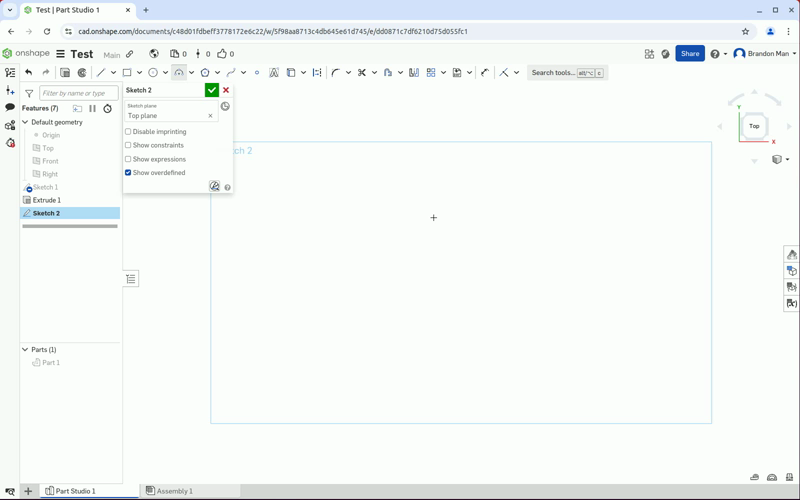
click(433, 217)
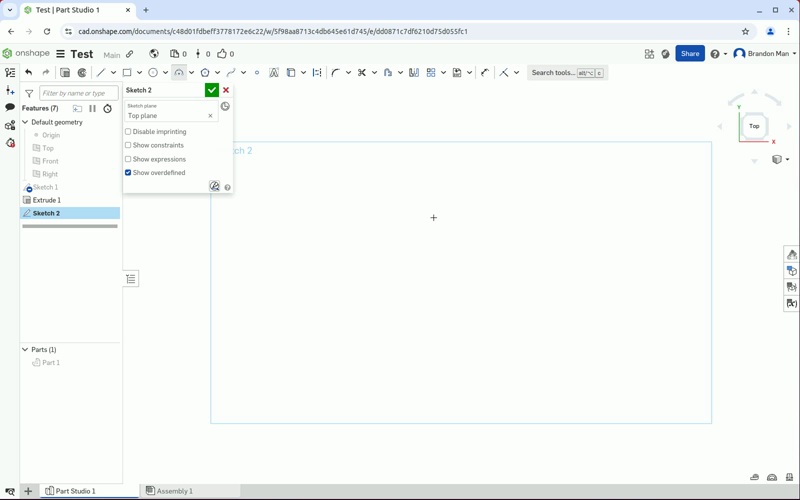
key_up(shift)
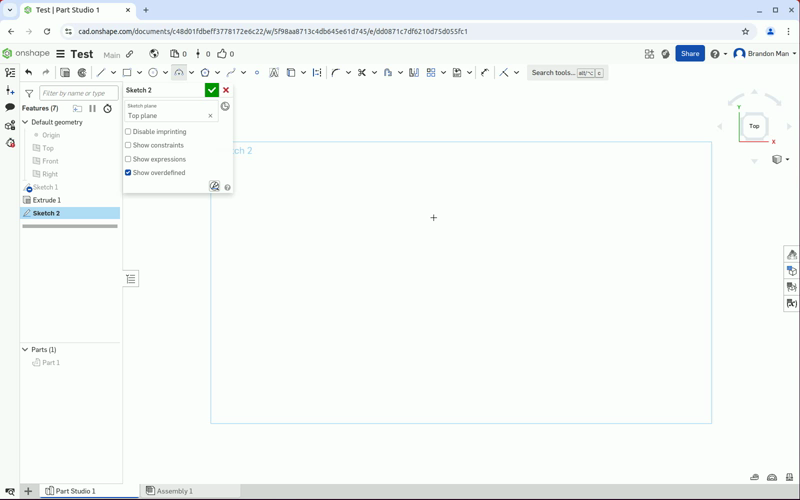
key_down(shift)
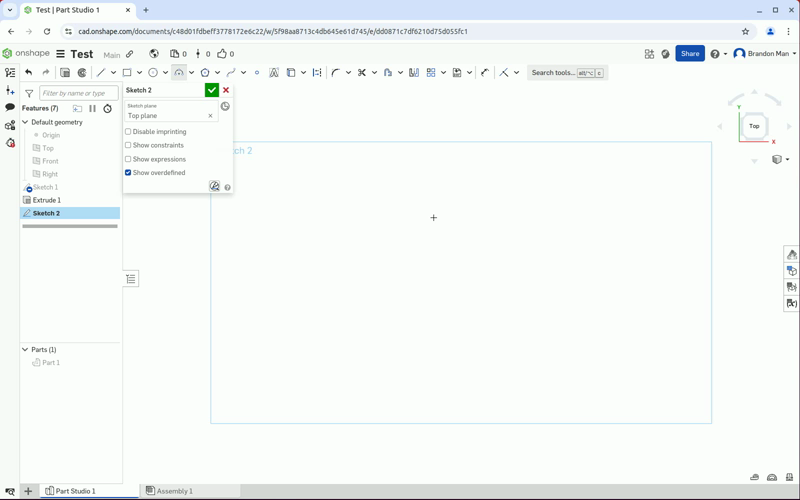
mouse_move(487, 217)
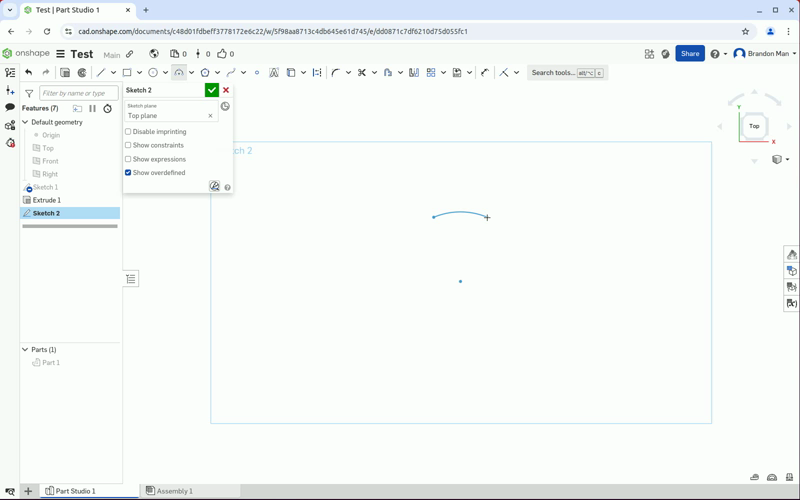
click(487, 217)
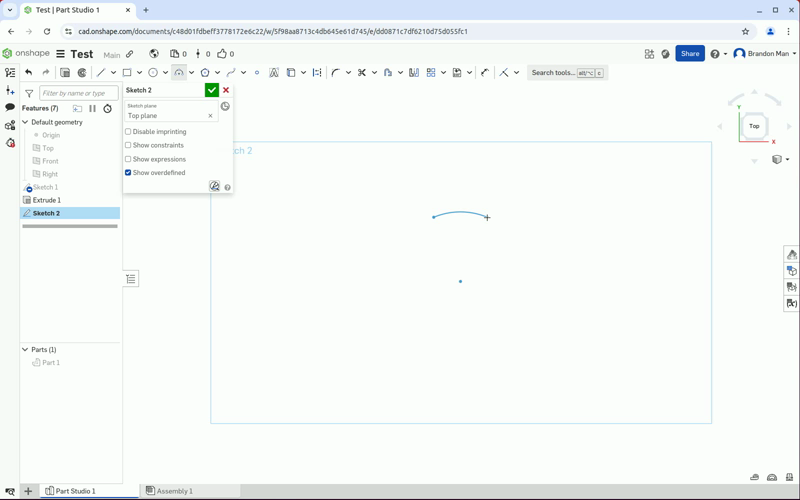
mouse_move(460, 212)
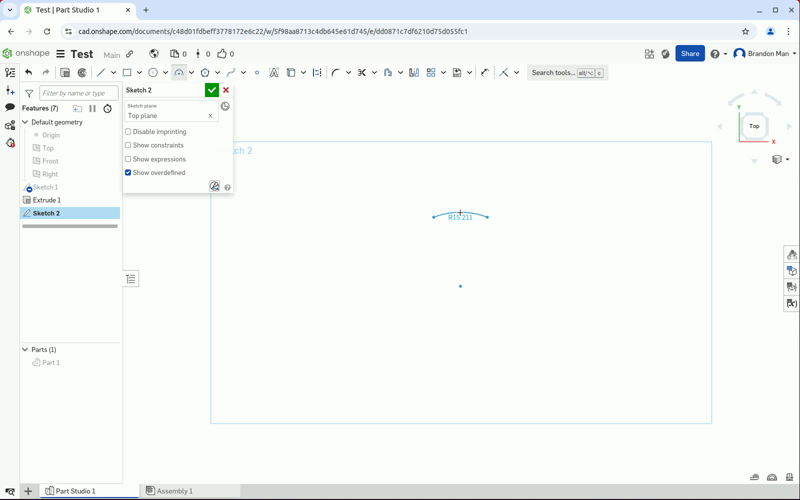
click(460, 212)
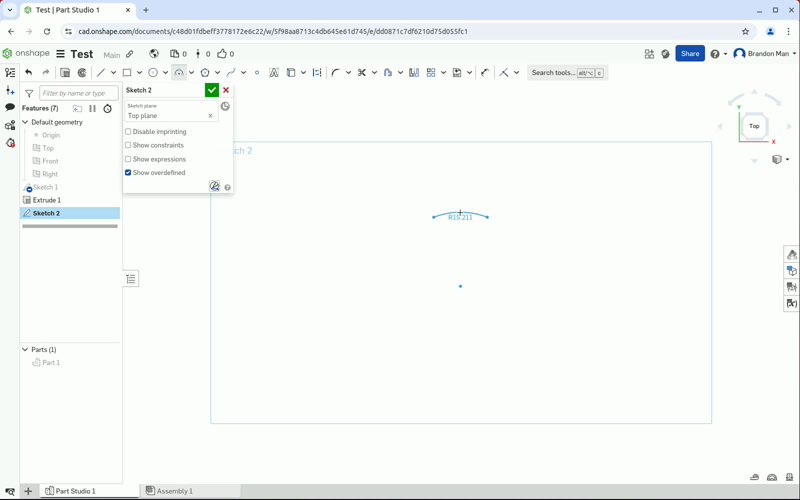
key_up(shift)
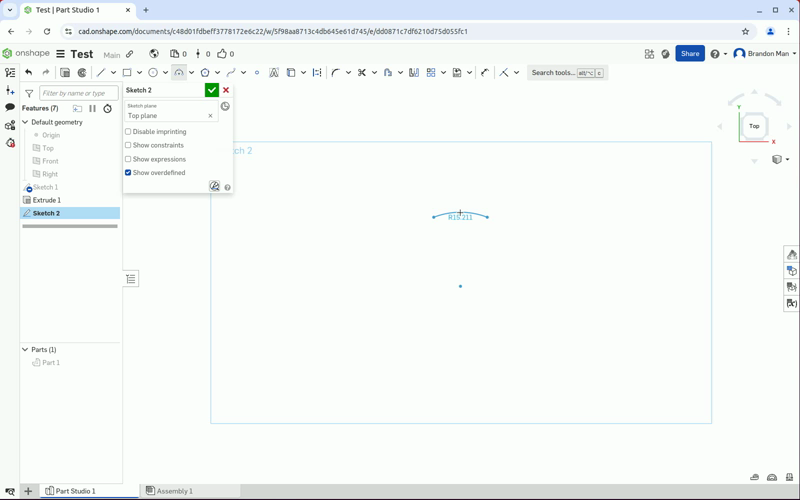
key(esc)
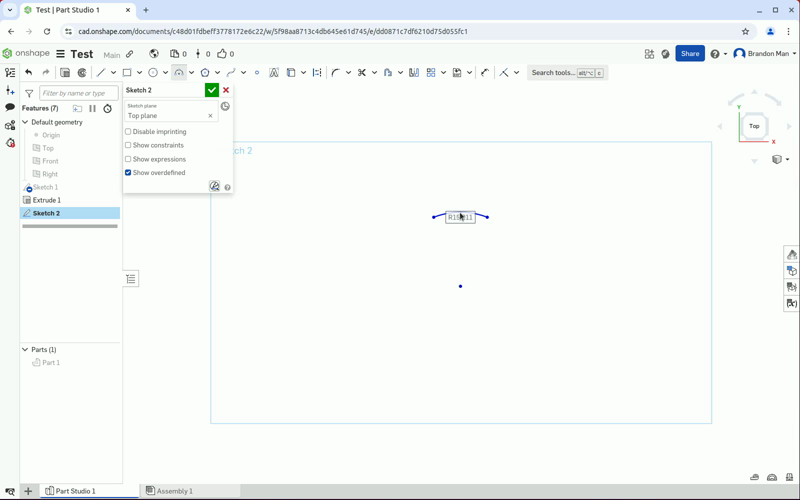
key(l)
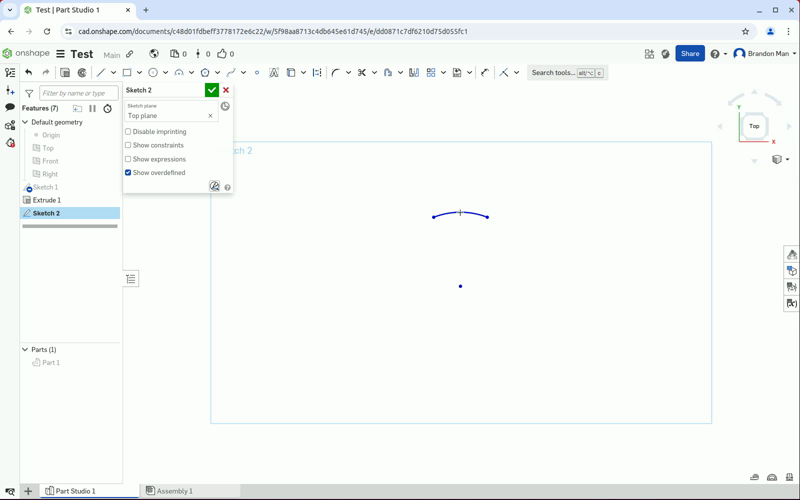
mouse_move(487, 217)
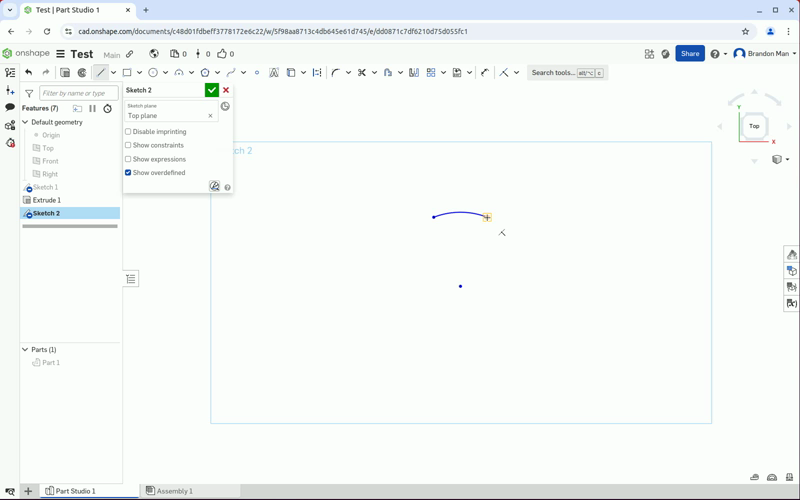
click(487, 217)
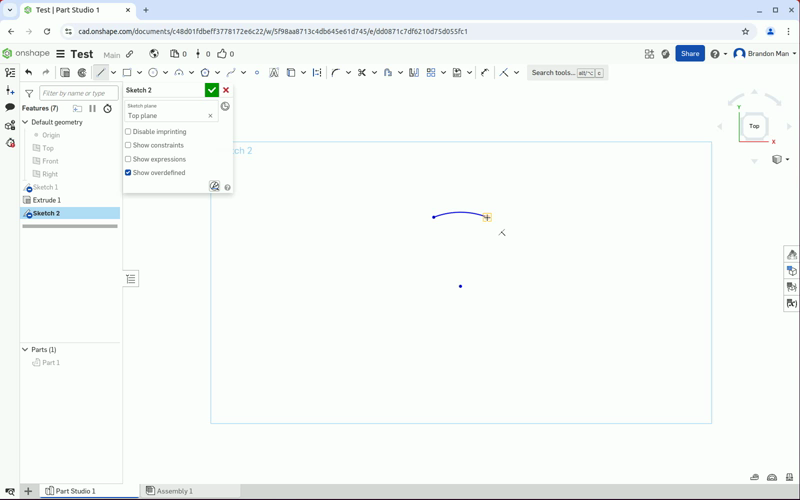
key_down(shift)
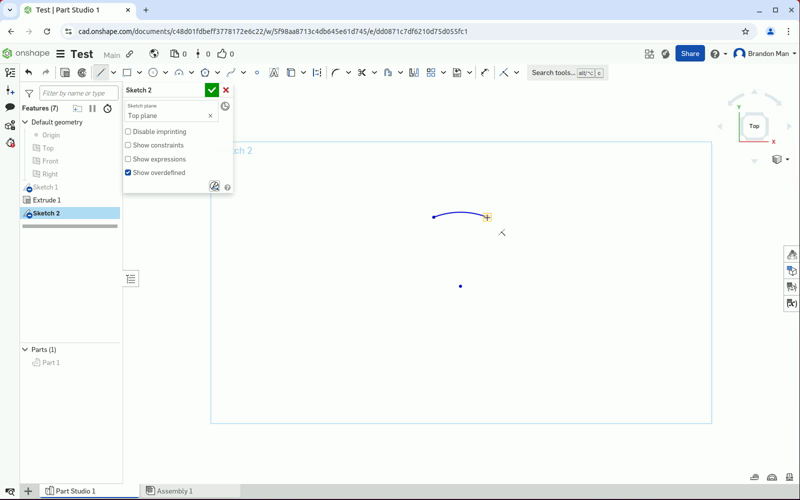
mouse_move(517, 217)
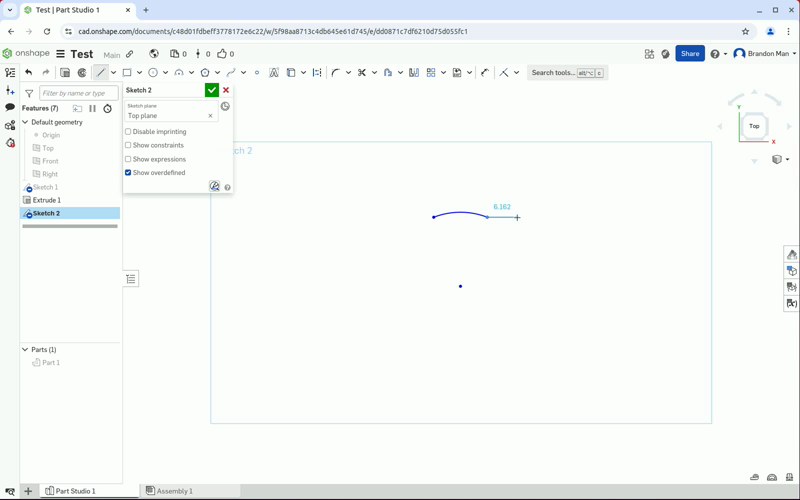
mouse_move(474, 170)
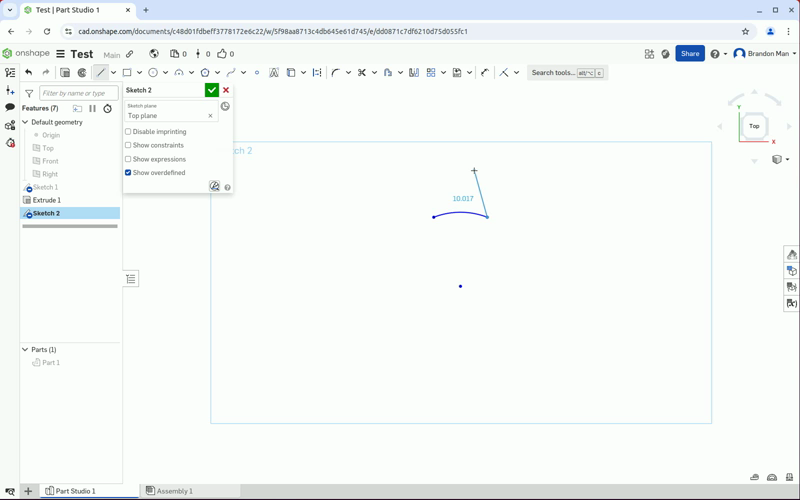
click(474, 170)
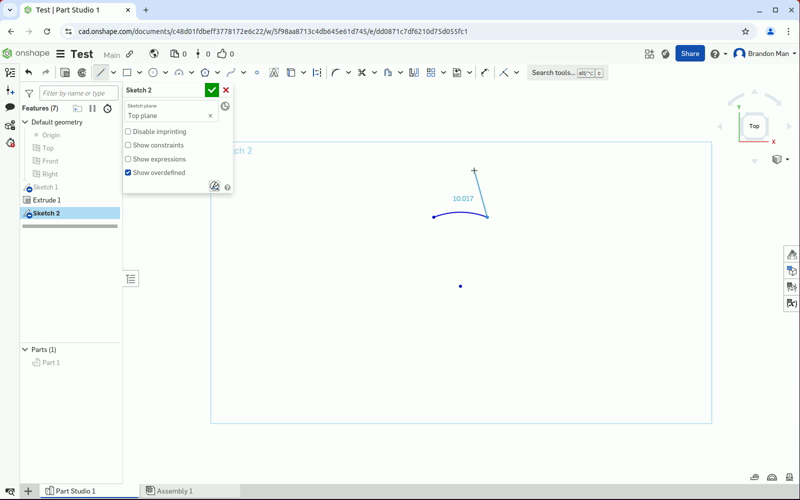
key_up(shift)
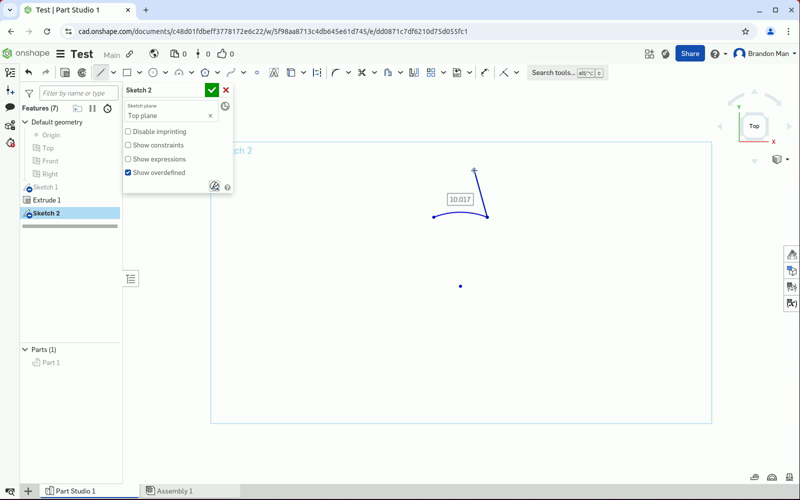
key_down(shift)
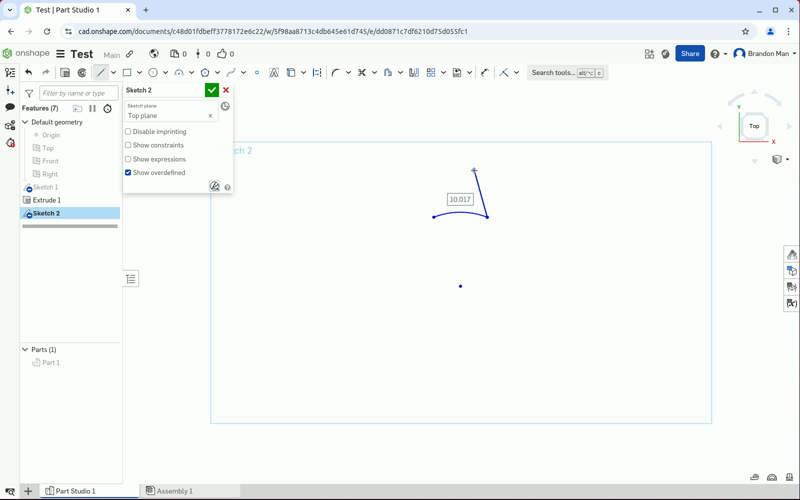
mouse_move(504, 170)
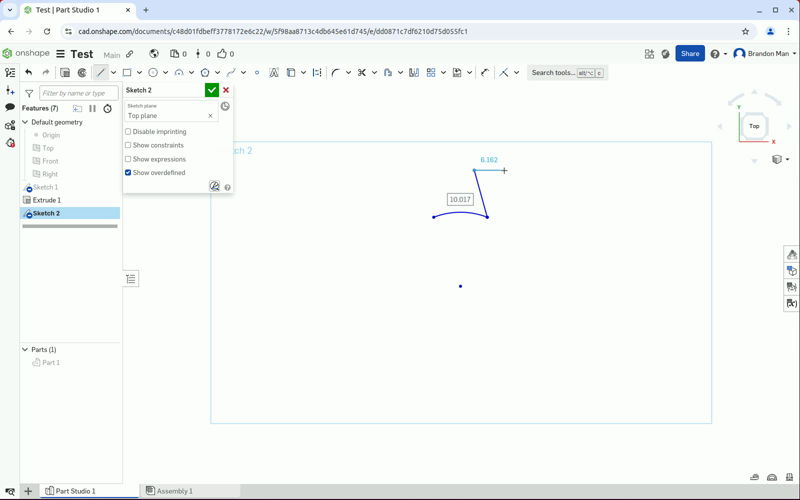
mouse_move(460, 170)
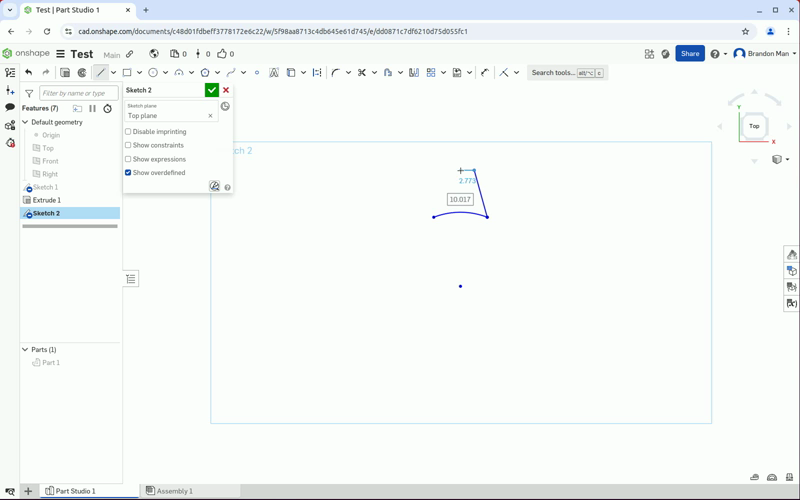
click(460, 170)
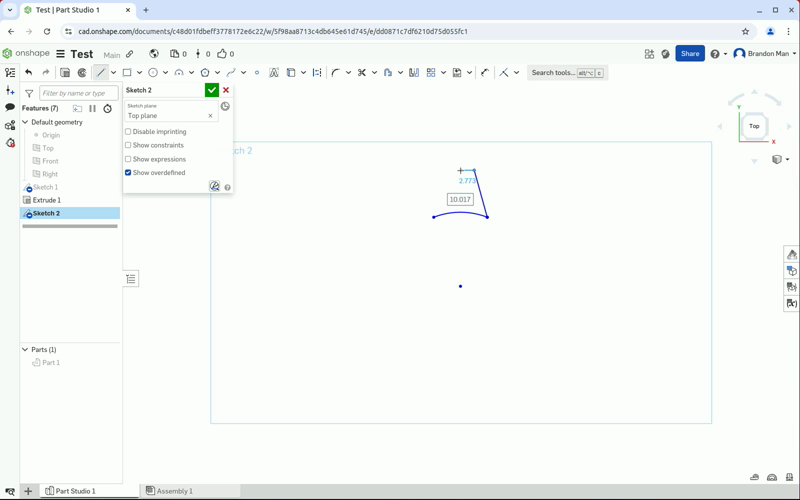
key_up(shift)
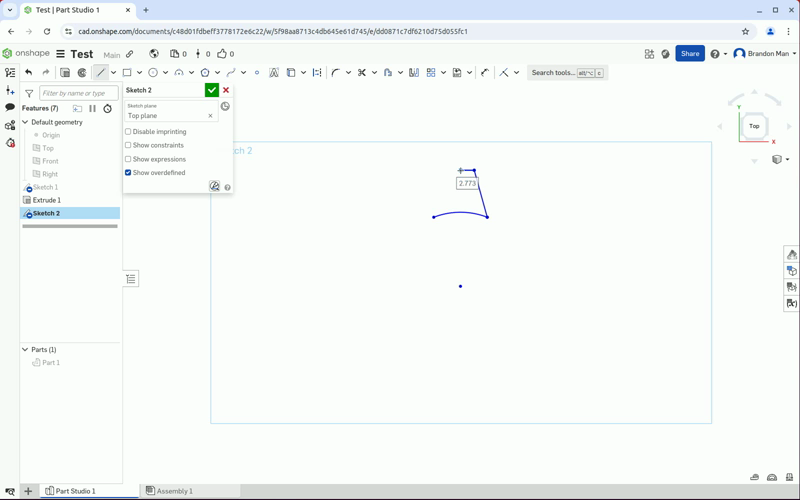
key_down(shift)
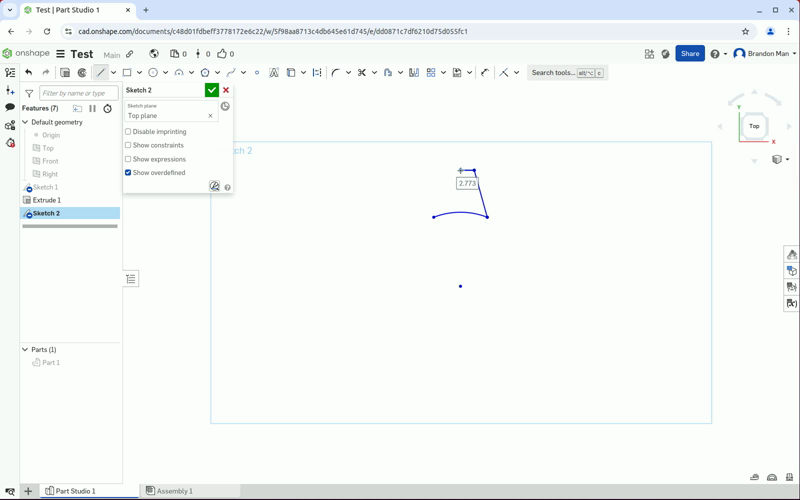
mouse_move(490, 170)
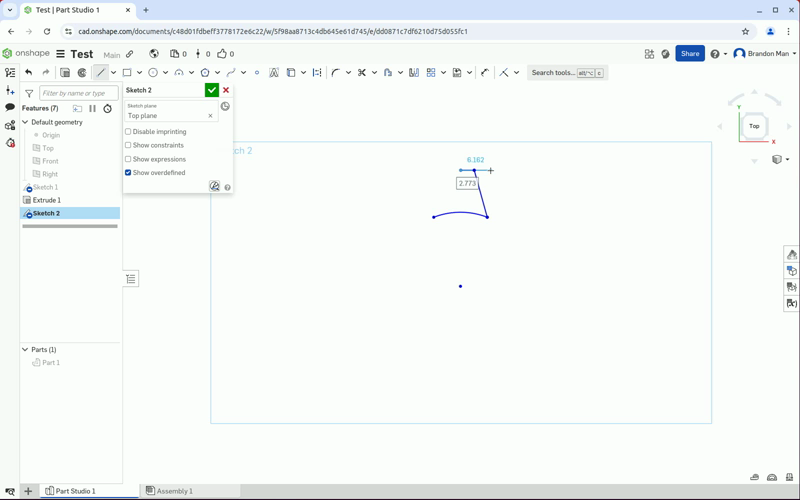
mouse_move(446, 170)
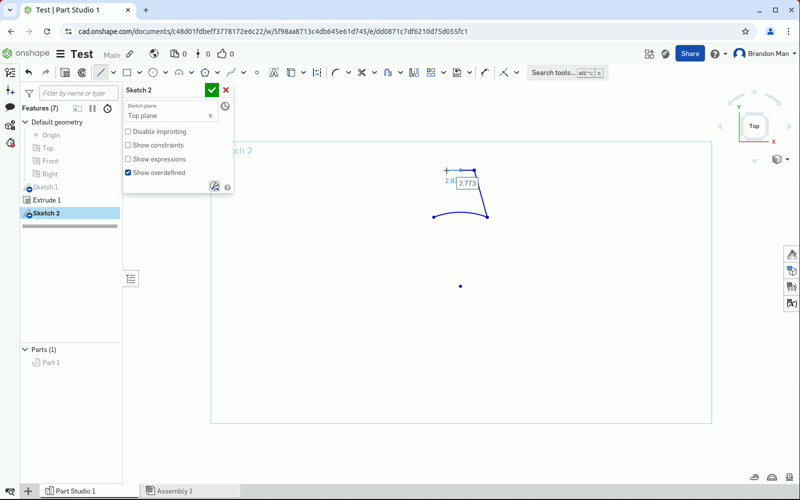
click(446, 170)
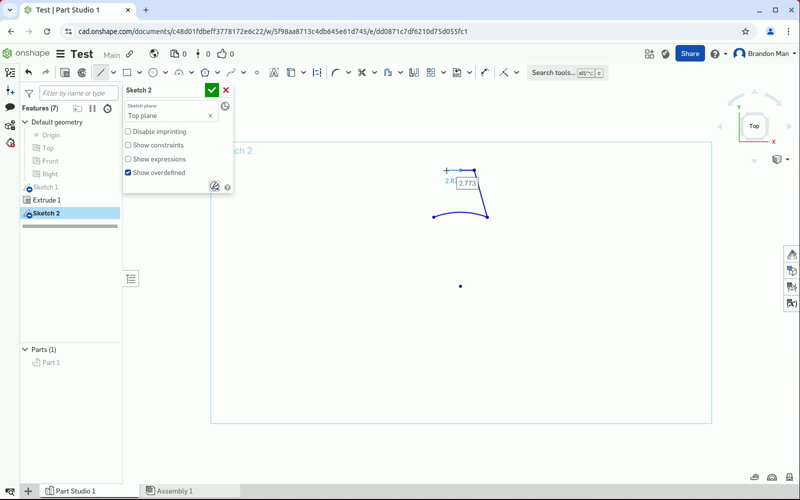
key_up(shift)
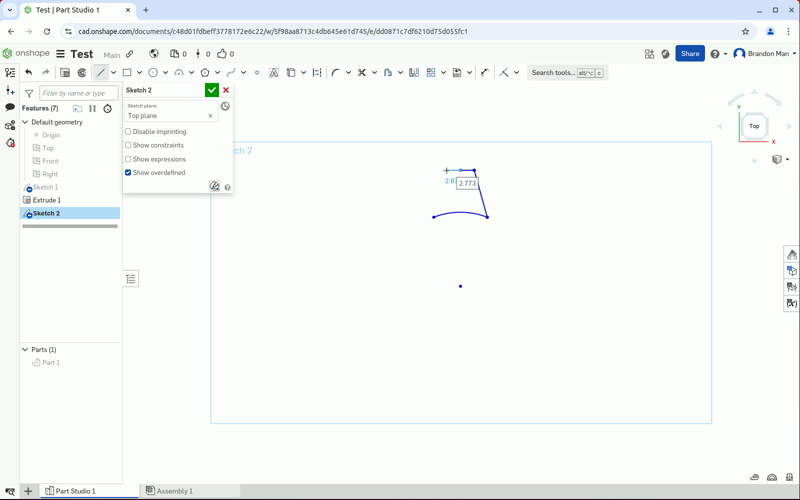
mouse_move(476, 170)
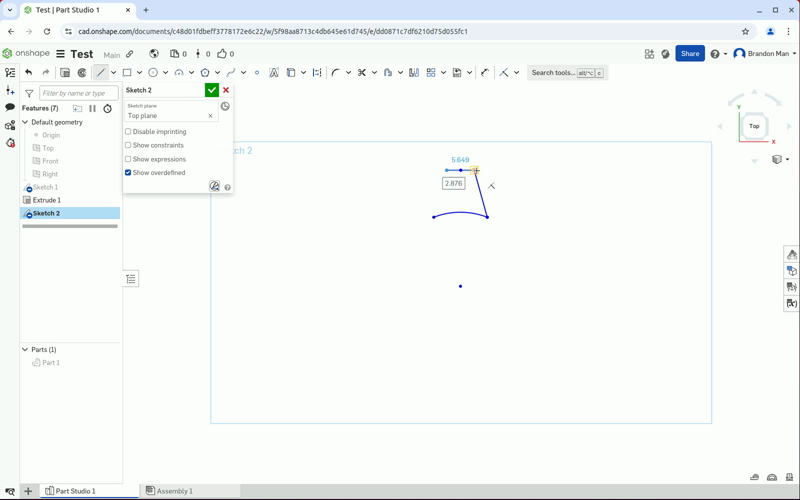
key_down(shift)
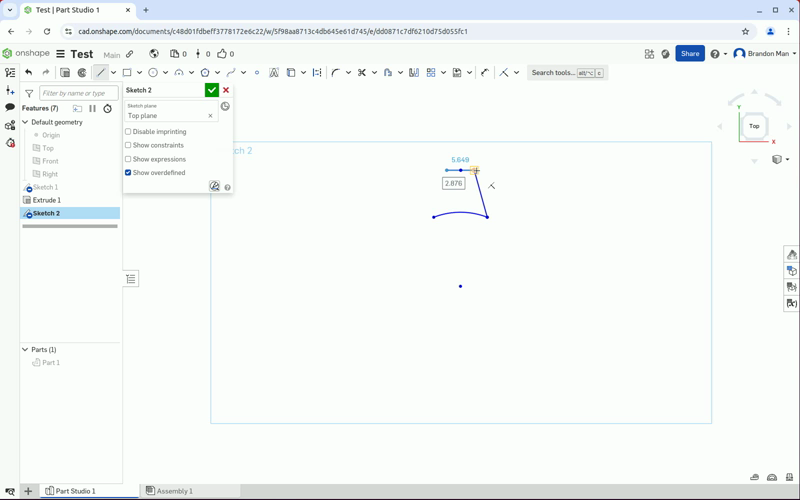
mouse_move(433, 217)
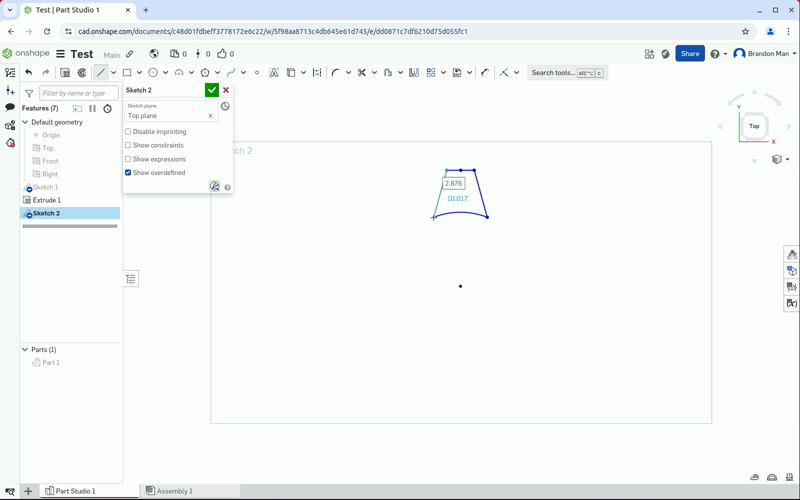
key_up(shift)
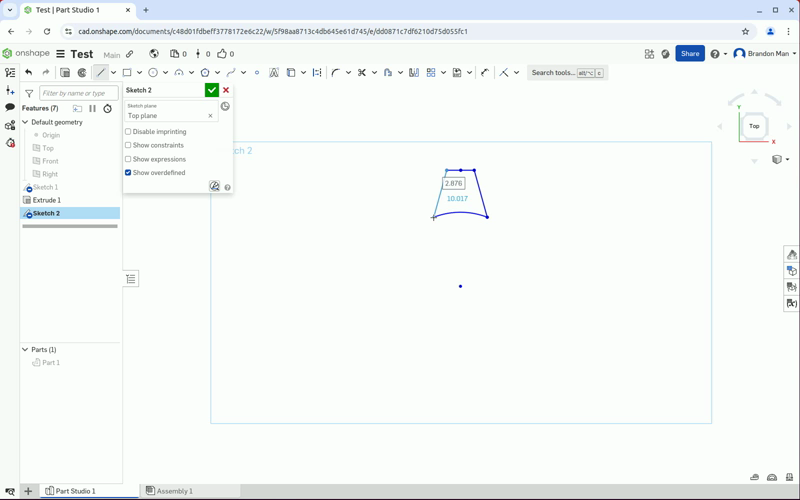
click(433, 217)
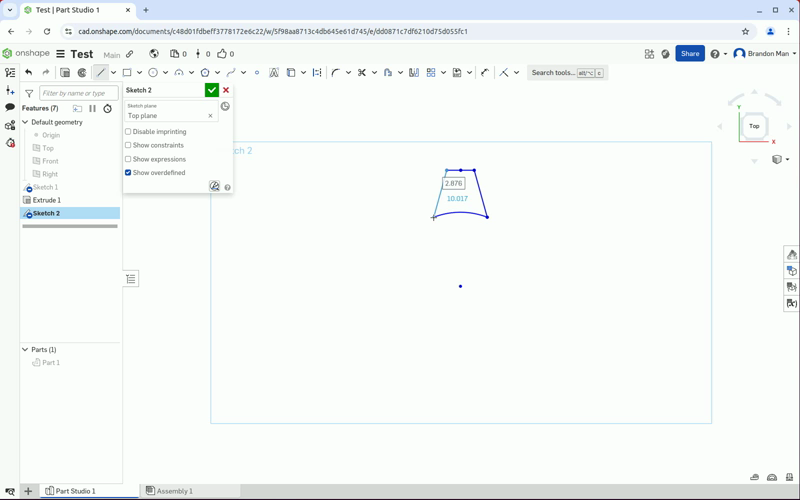
key(esc)
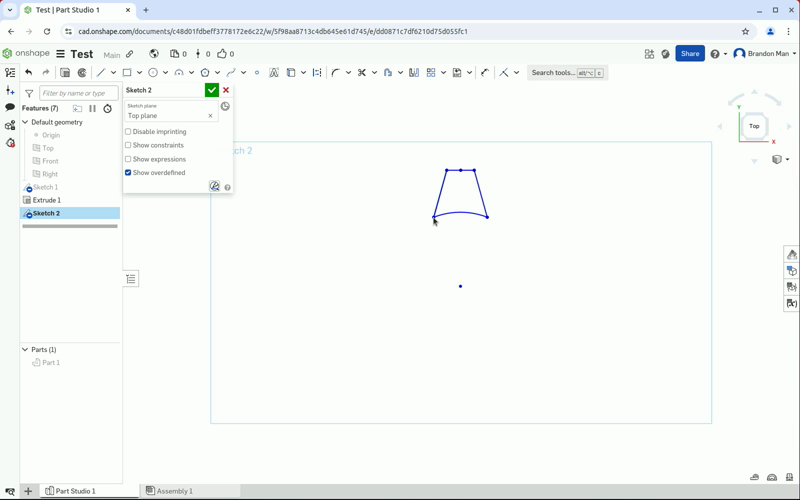
mouse_move(455, 200)
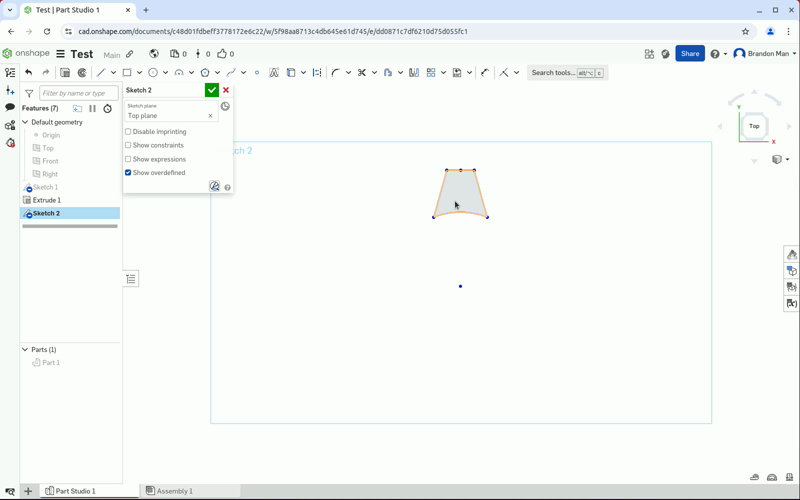
scroll(6)
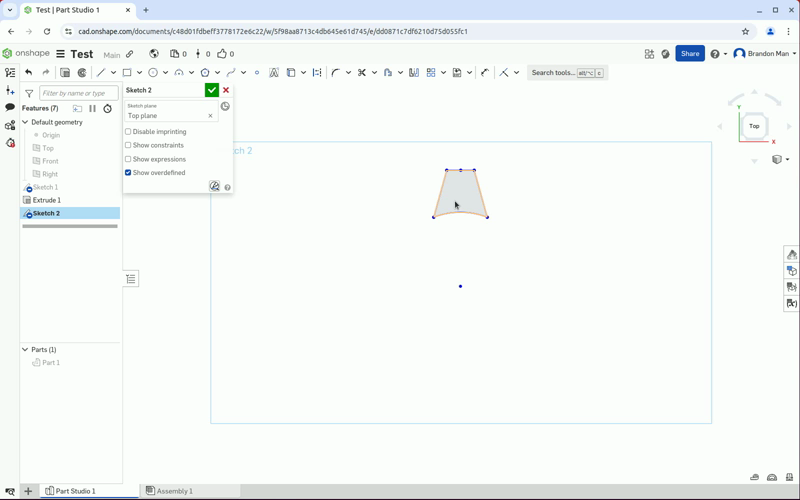
scroll(6)
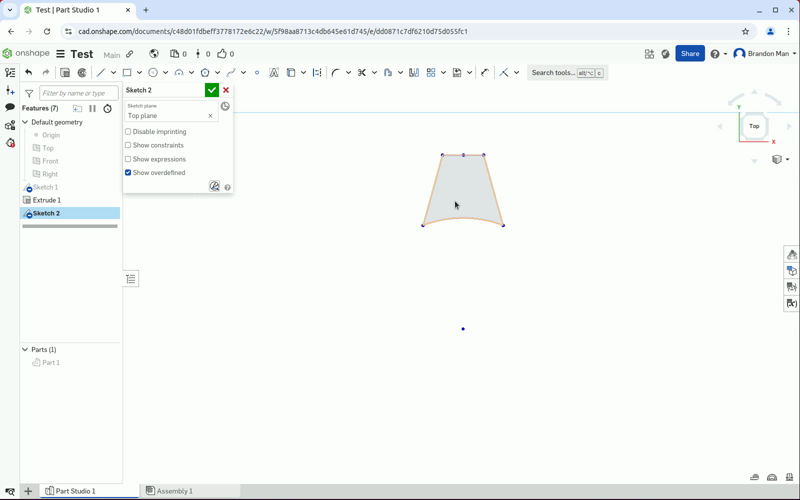
scroll(6)
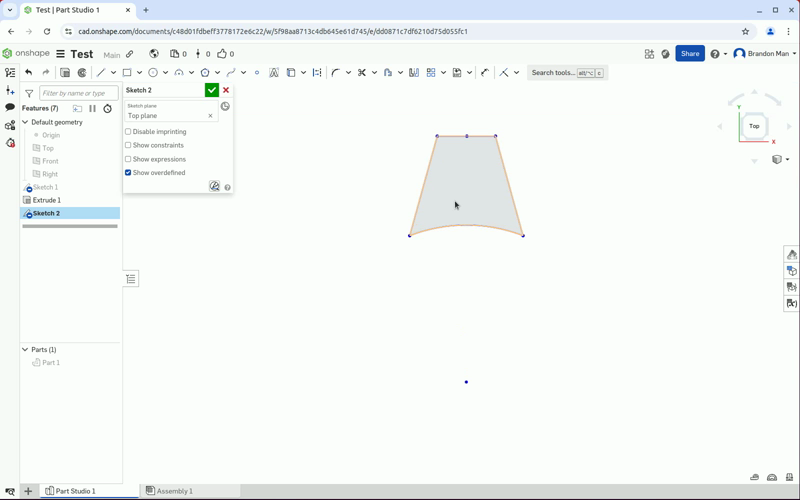
scroll(6)
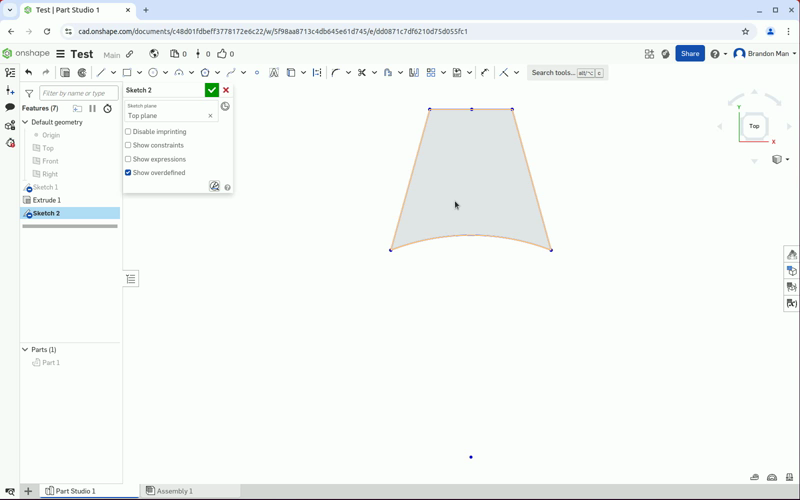
scroll(6)
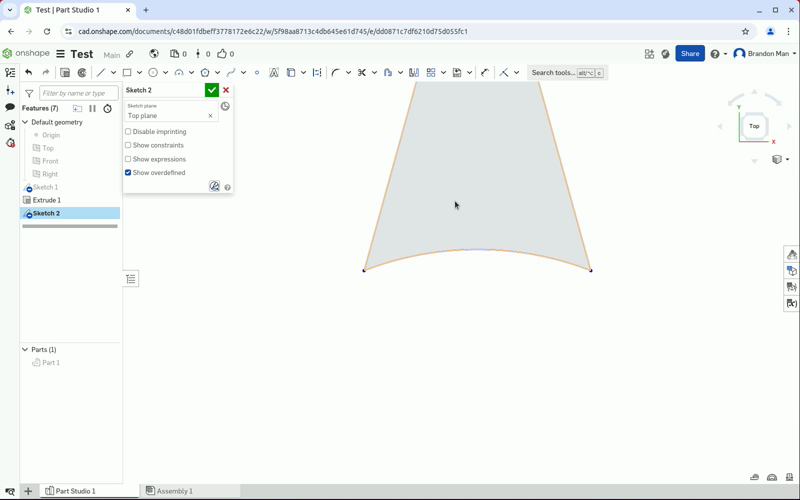
scroll(6)
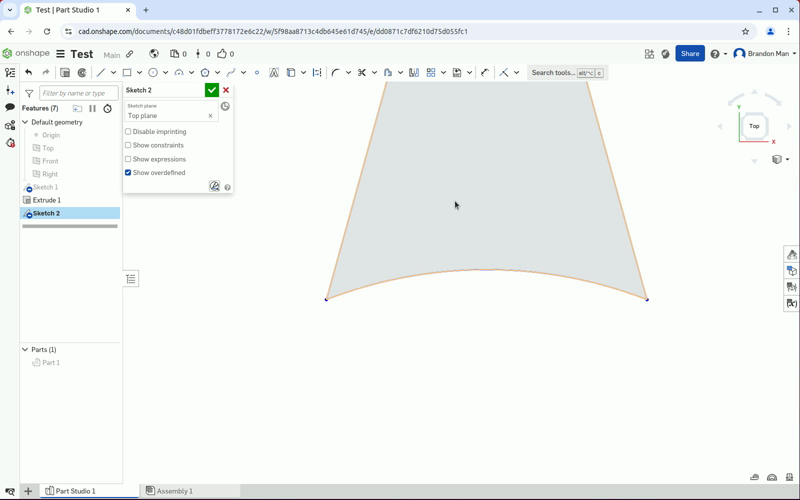
scroll(6)
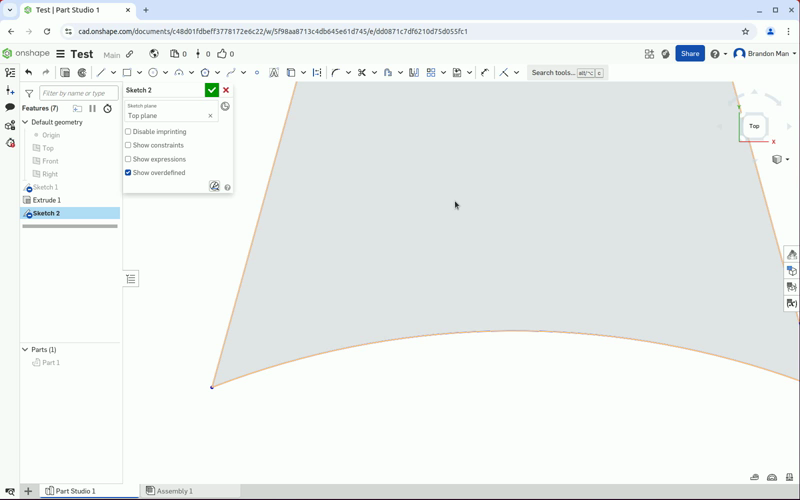
click(455, 200)
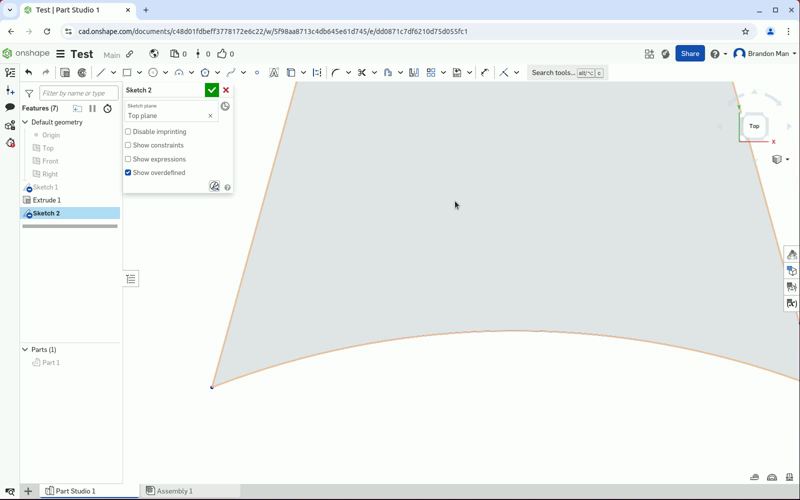
scroll(-6)
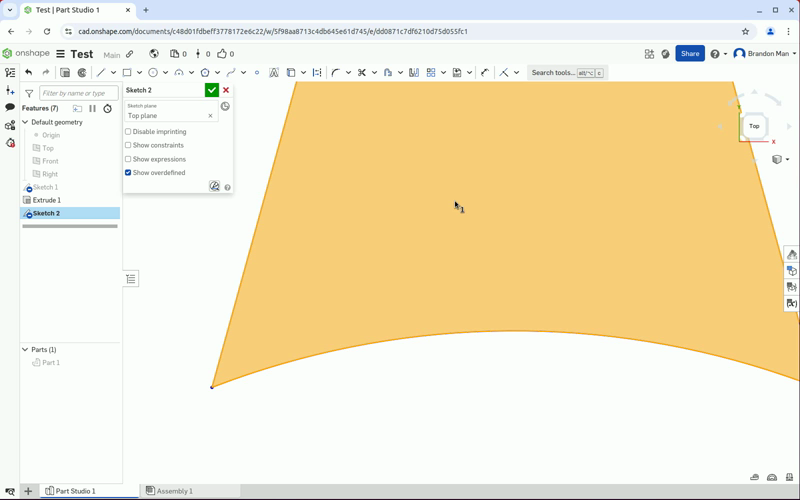
scroll(-6)
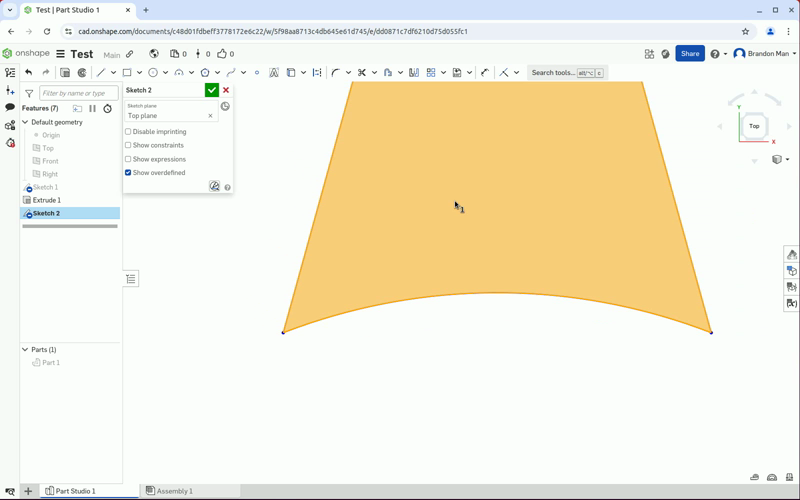
scroll(-6)
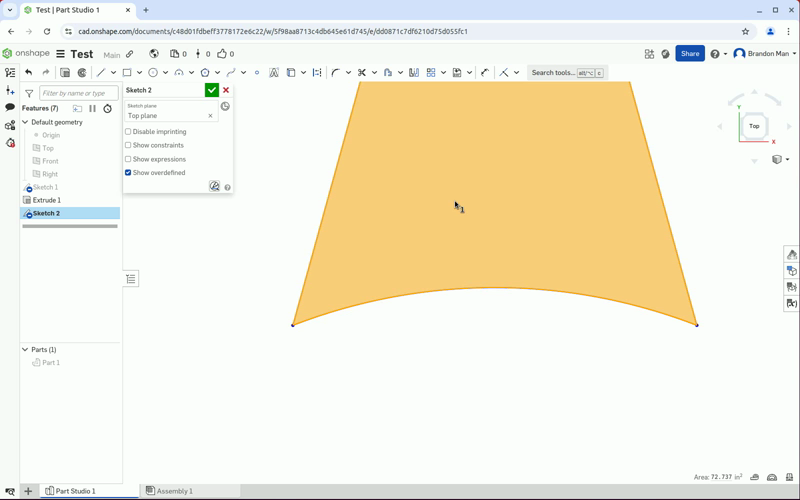
scroll(-6)
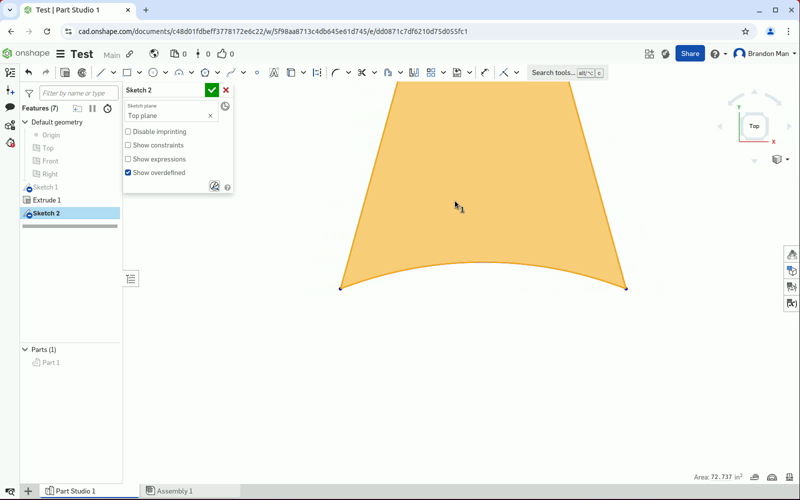
scroll(-6)
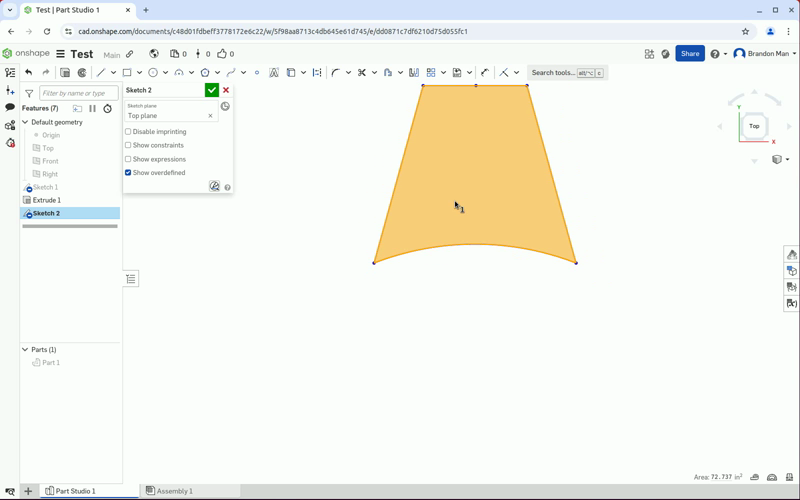
scroll(-6)
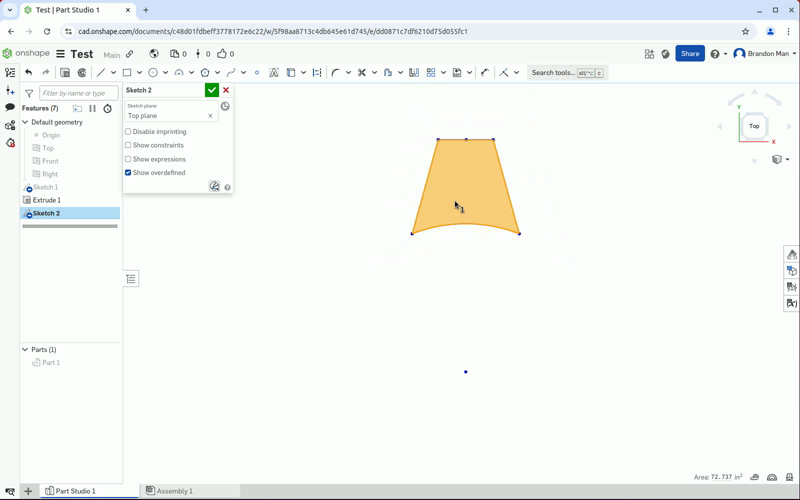
scroll(-6)
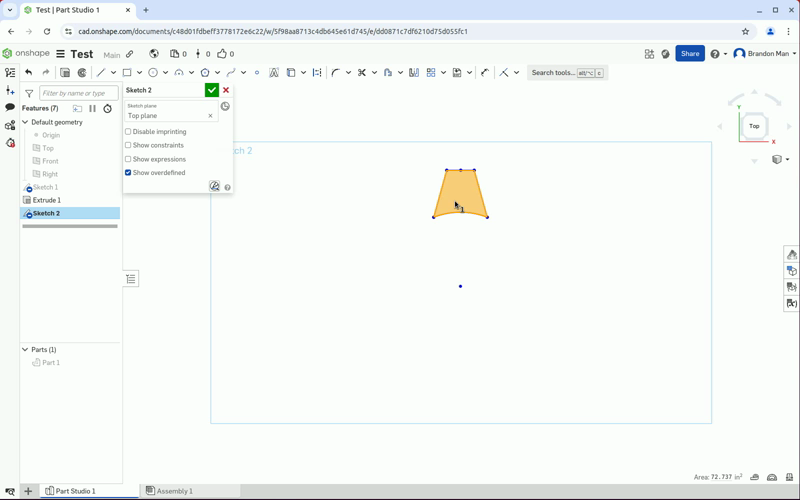
mouse_move(73, 352)
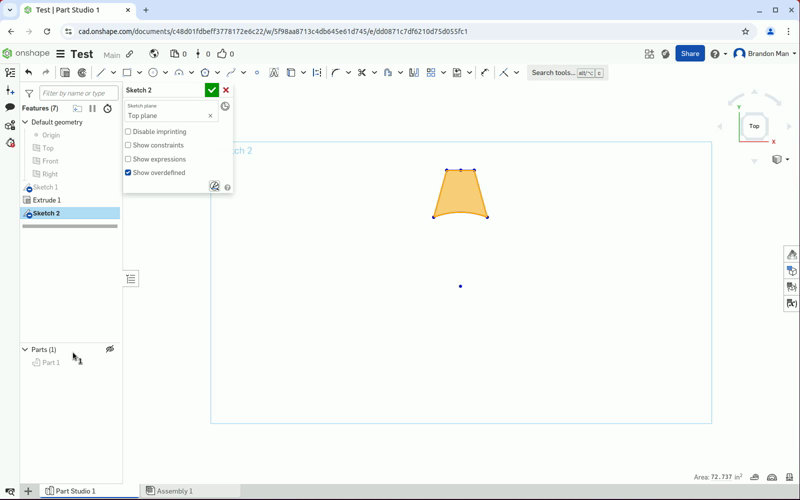
key(shift+y)
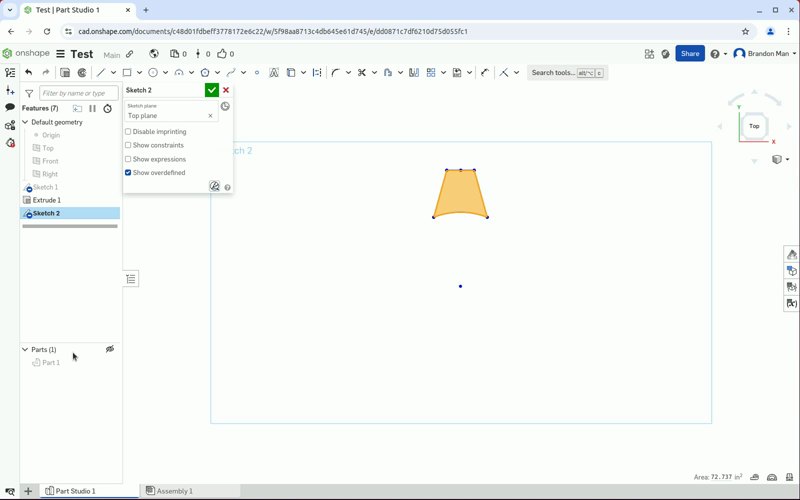
key(shift+e)
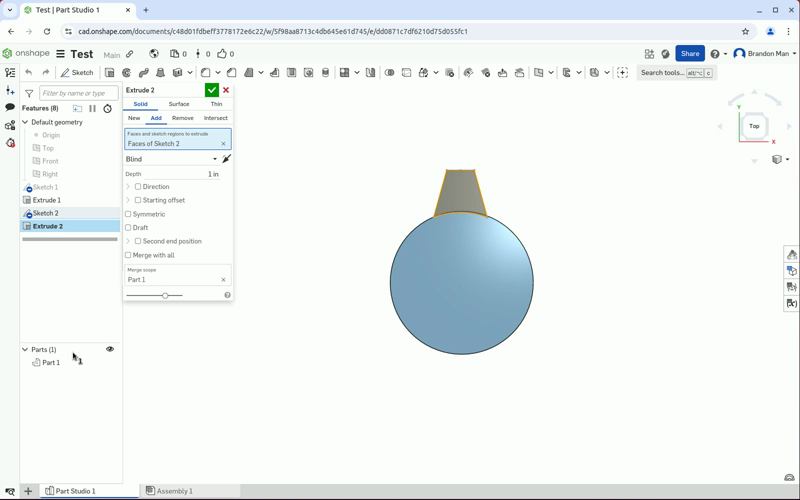
mouse_move(143, 106)
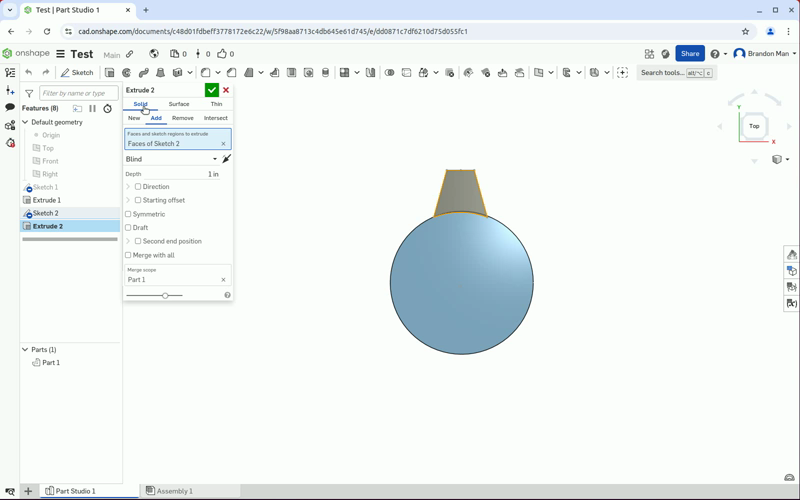
click(143, 106)
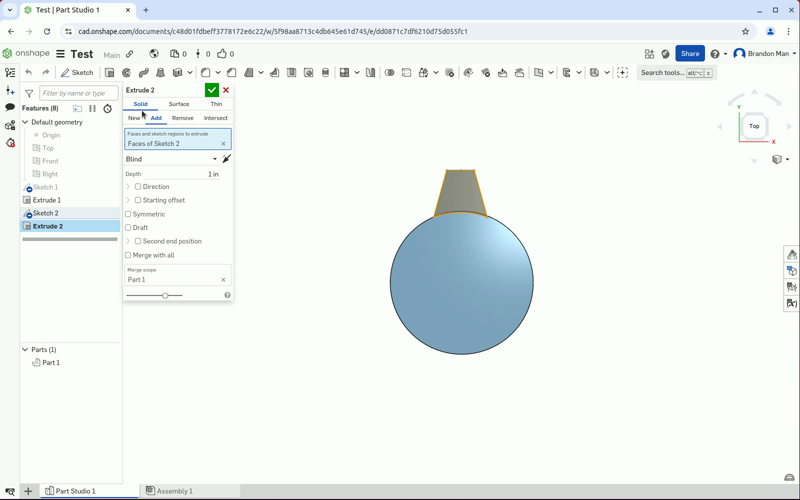
mouse_move(137, 120)
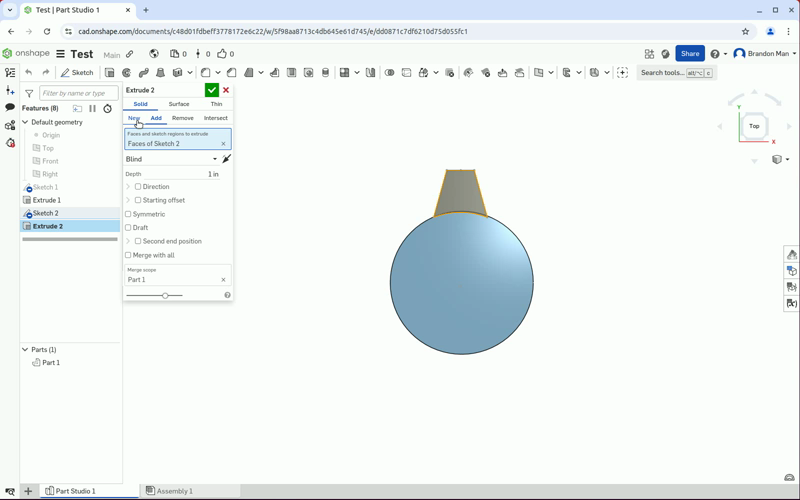
click(137, 120)
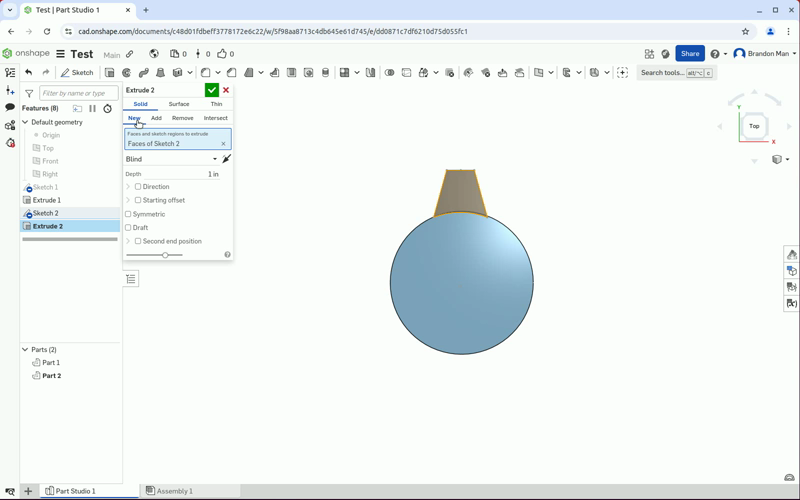
key(tab, 4)
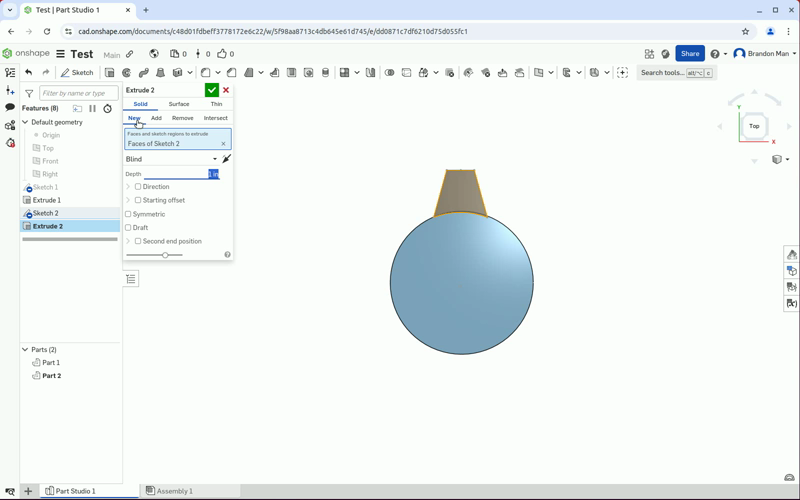
text(13.961)
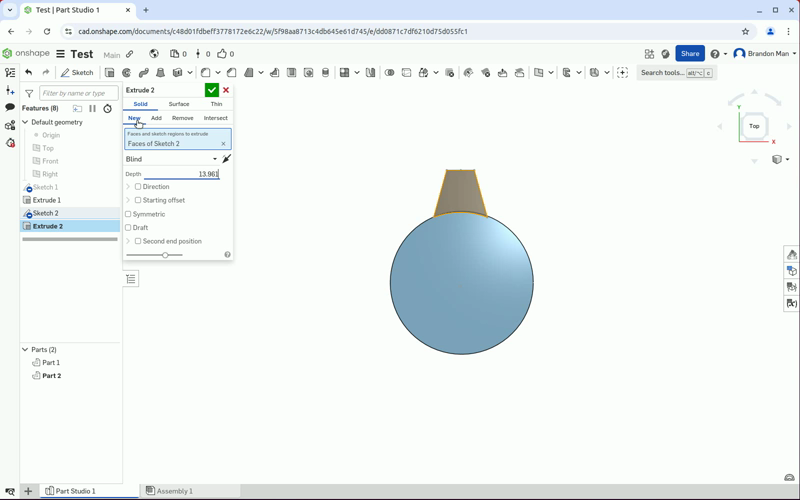
key(enter)
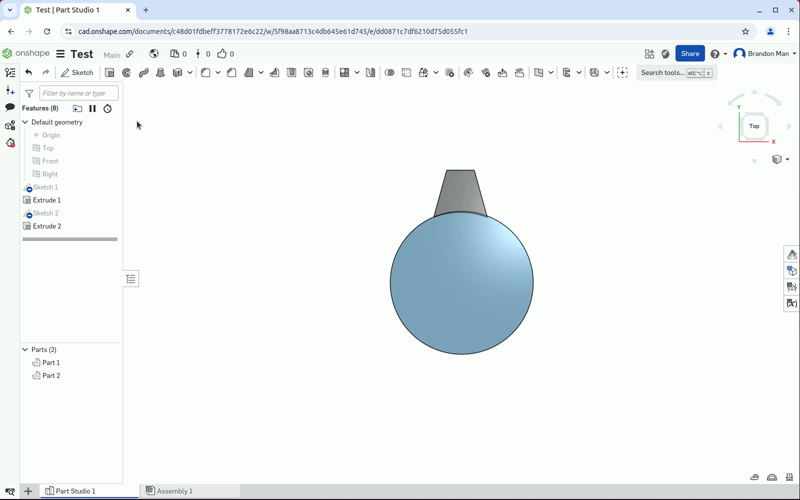
key(shift+h)
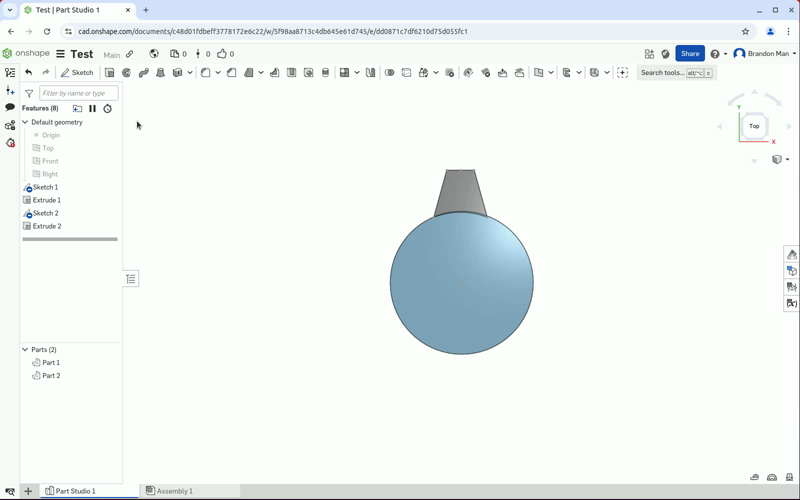
key(shift+h)
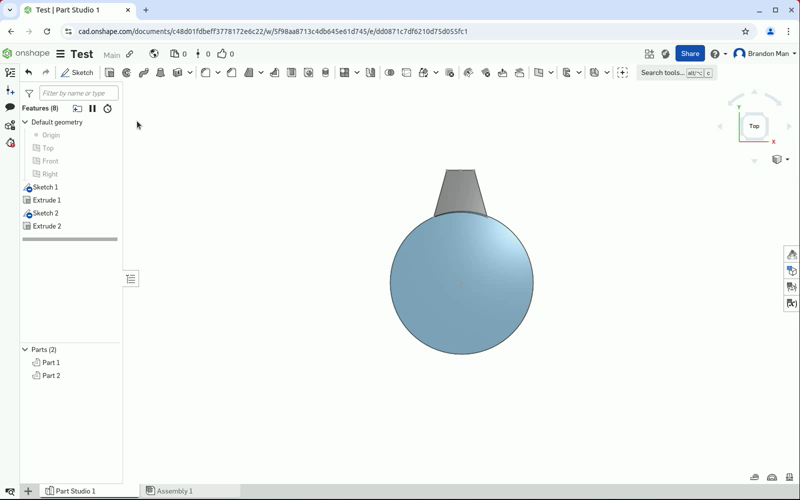
key(shift+7)
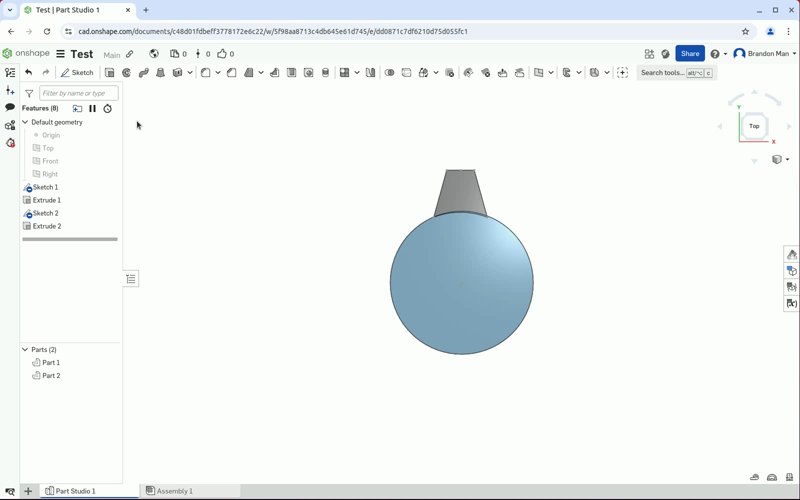
key(up, 3)
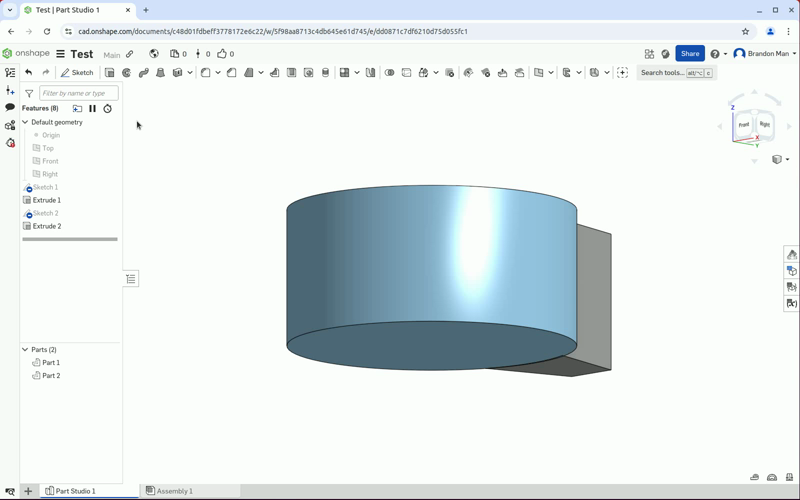
key(left, 3)
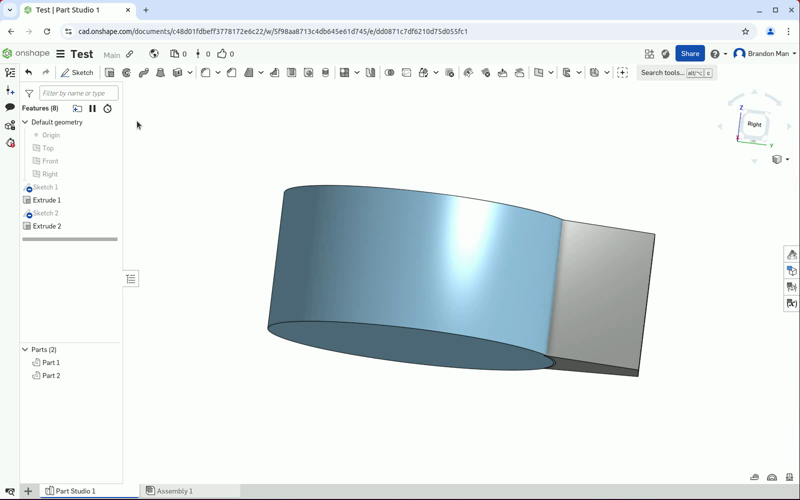
key(right, 3)
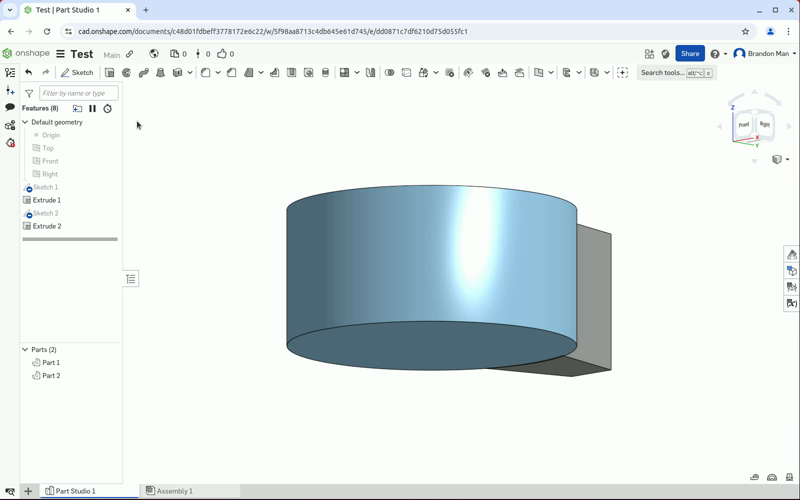
key(down, 3)
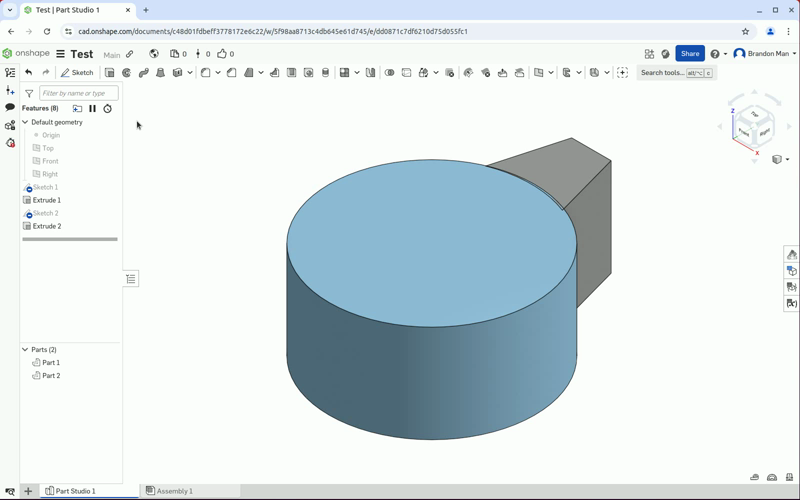
mouse_move(73, 189)
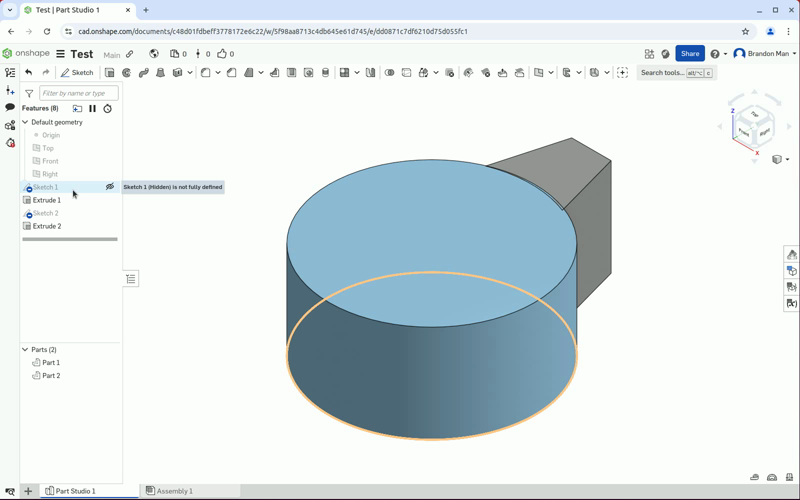
click(73, 189)